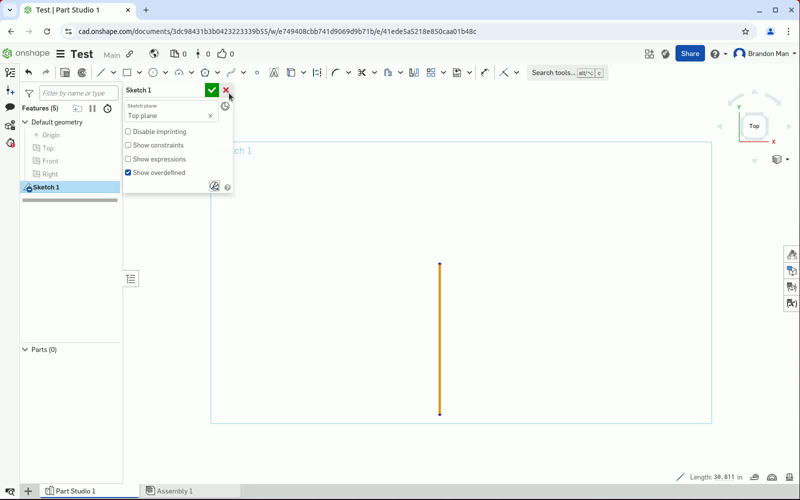
key(shift+h)
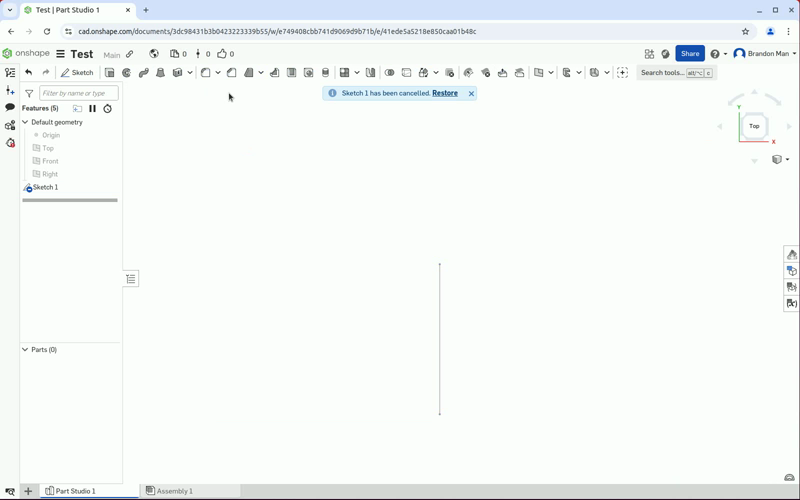
key(shift+s)
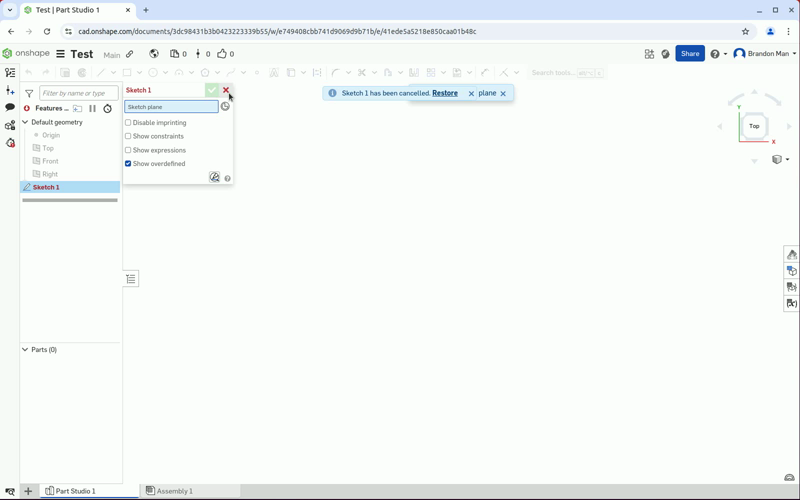
mouse_move(73, 150)
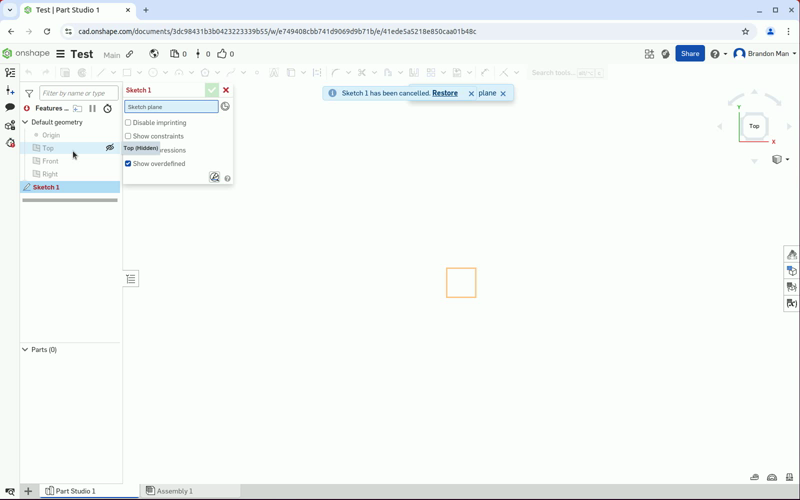
click(73, 150)
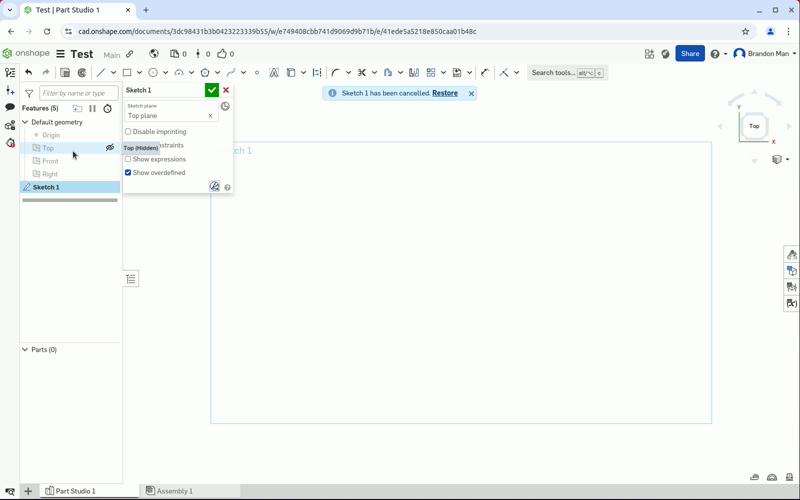
mouse_move(73, 352)
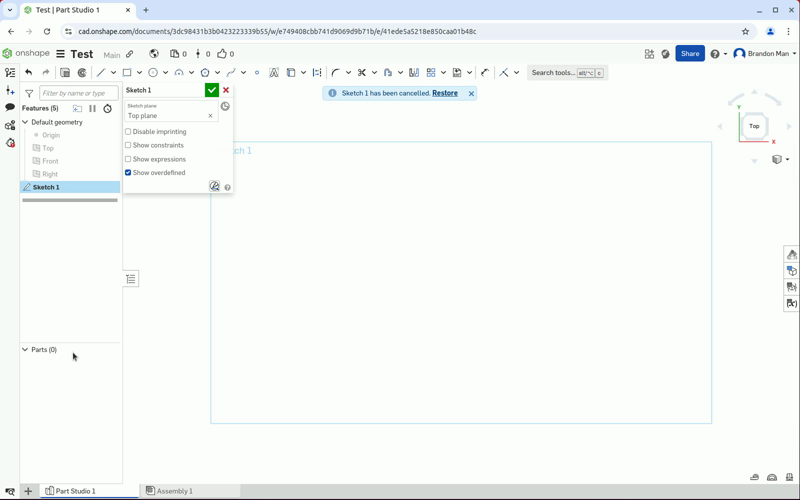
key(y)
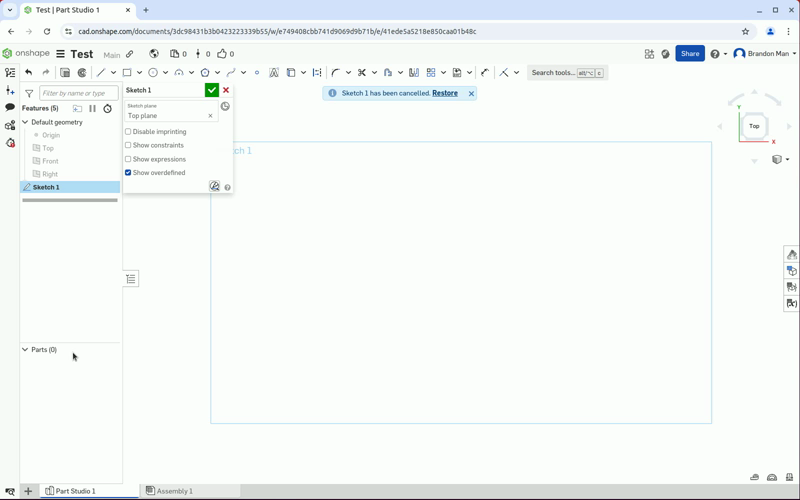
key(l)
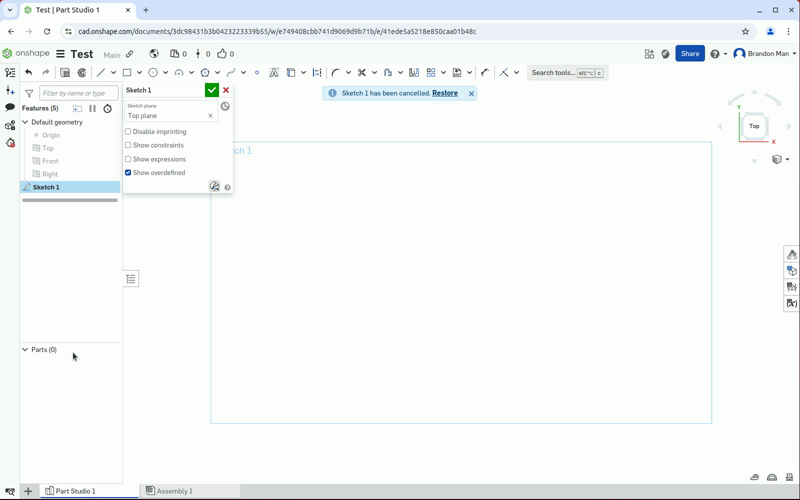
key_down(shift)
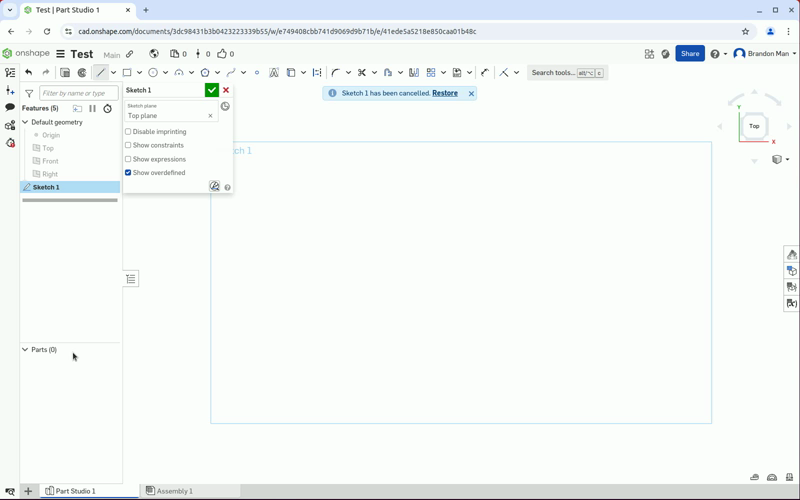
mouse_move(348, 366)
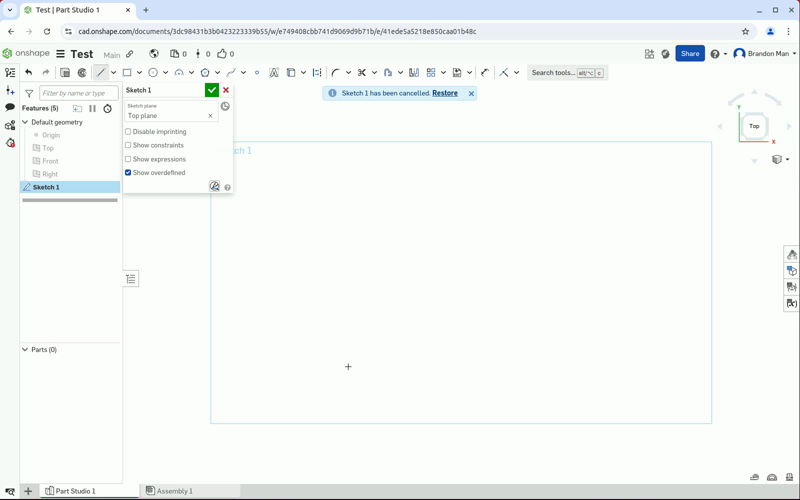
click(348, 366)
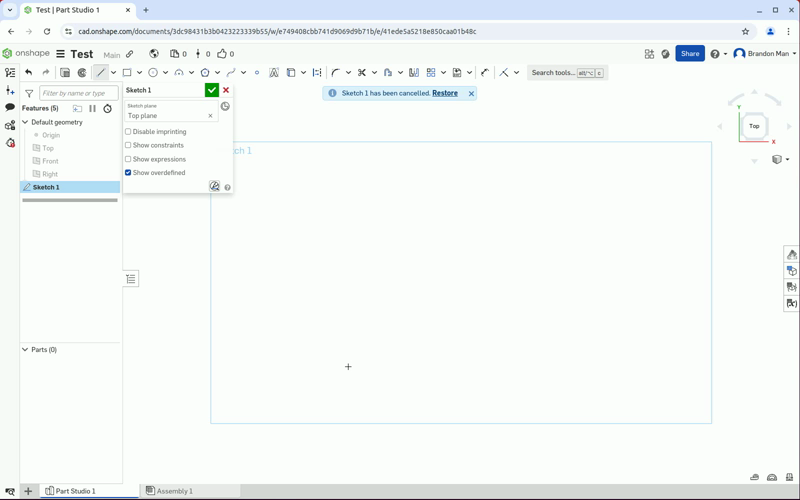
key_up(shift)
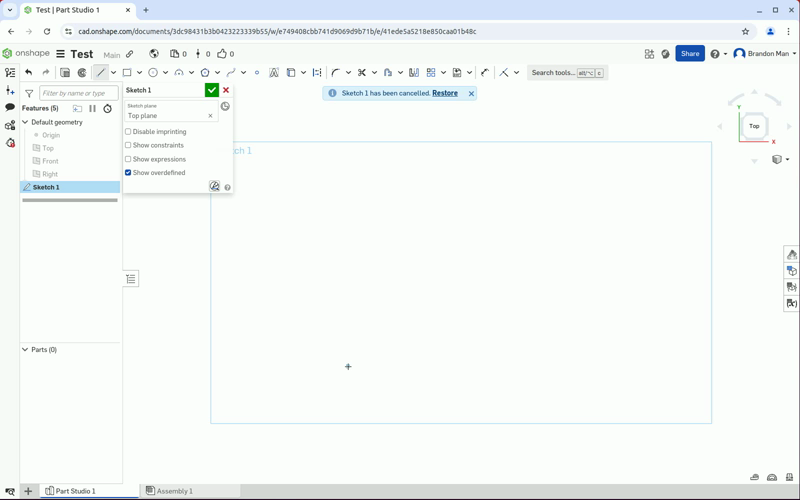
key_down(shift)
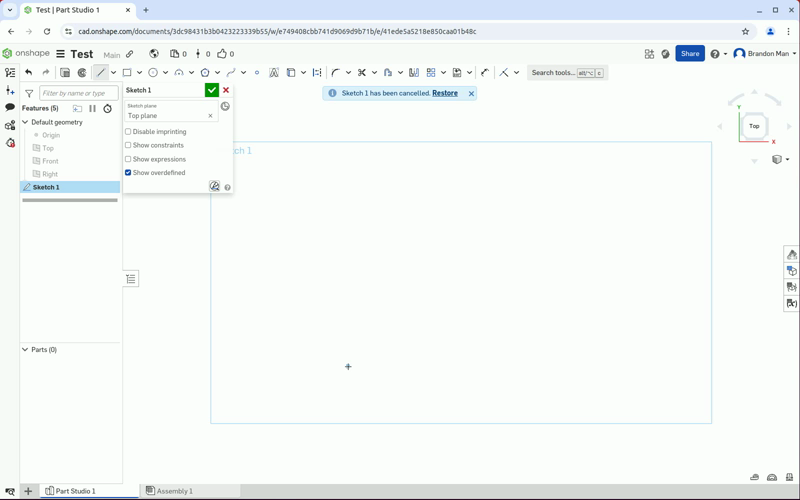
mouse_move(496, 366)
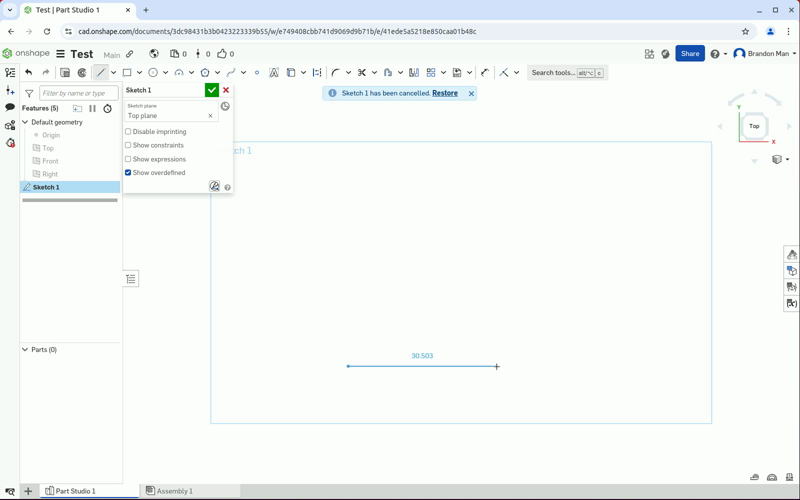
click(496, 366)
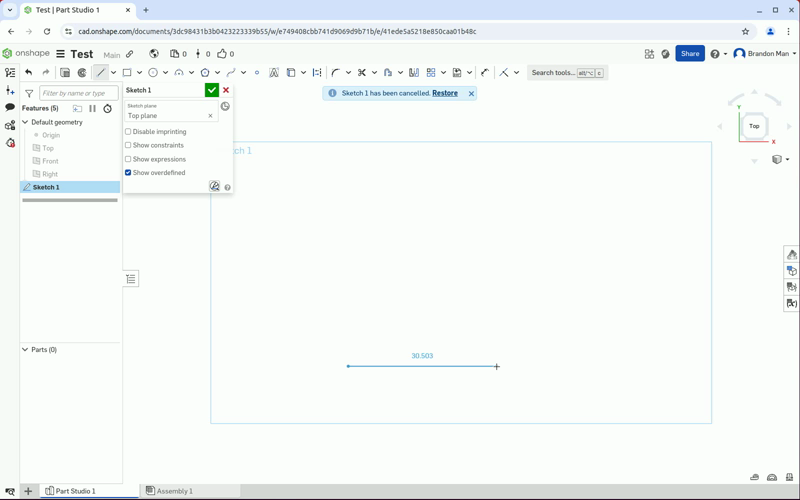
key_up(shift)
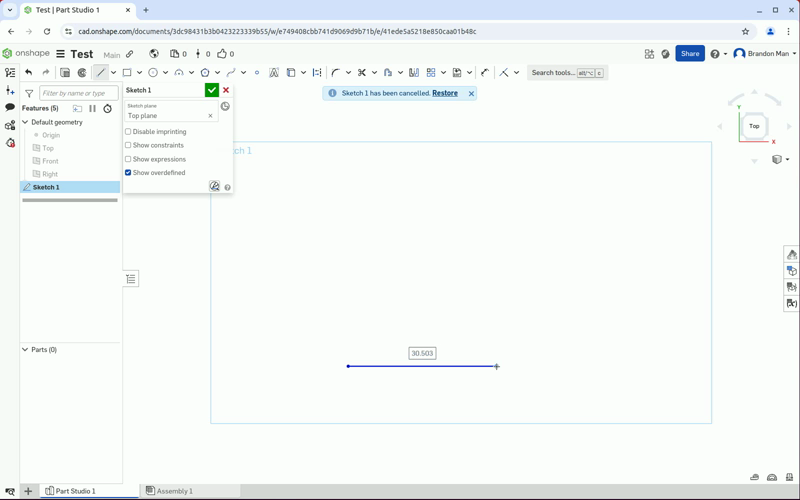
key_down(shift)
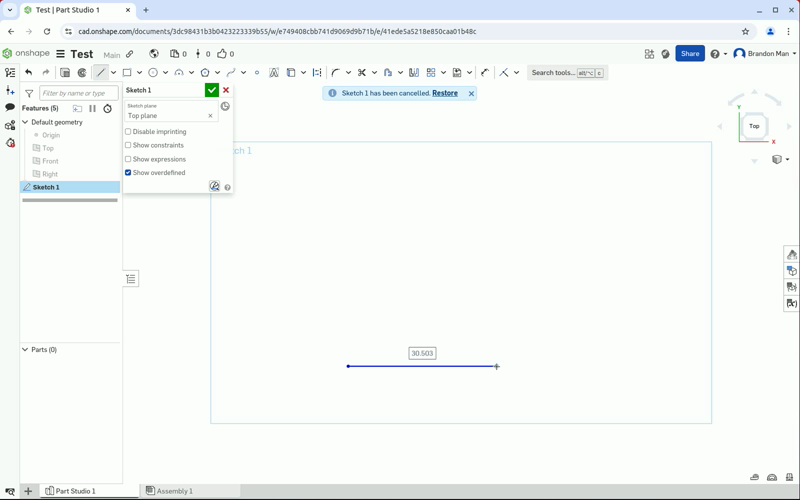
mouse_move(496, 237)
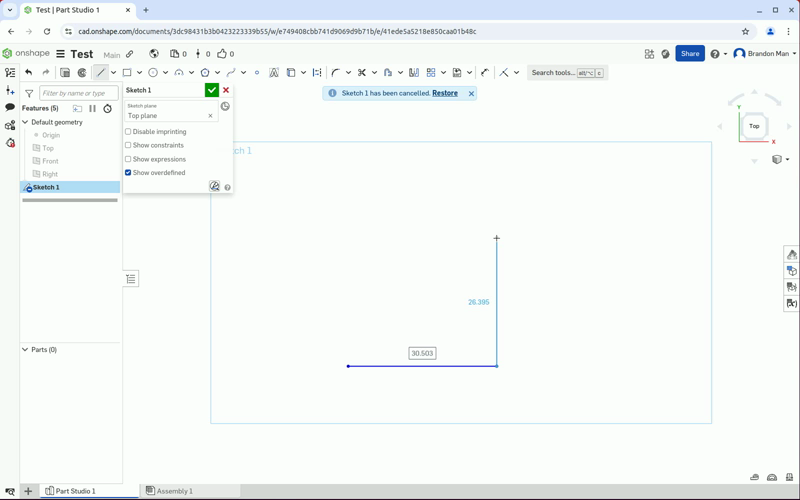
click(496, 237)
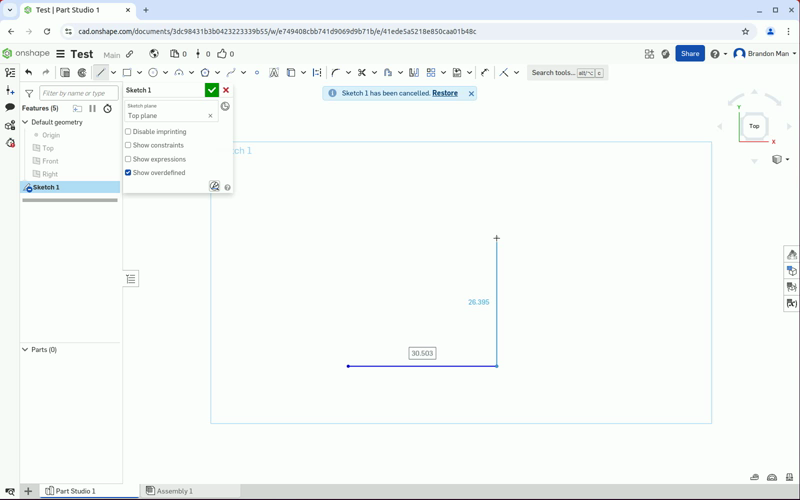
key_up(shift)
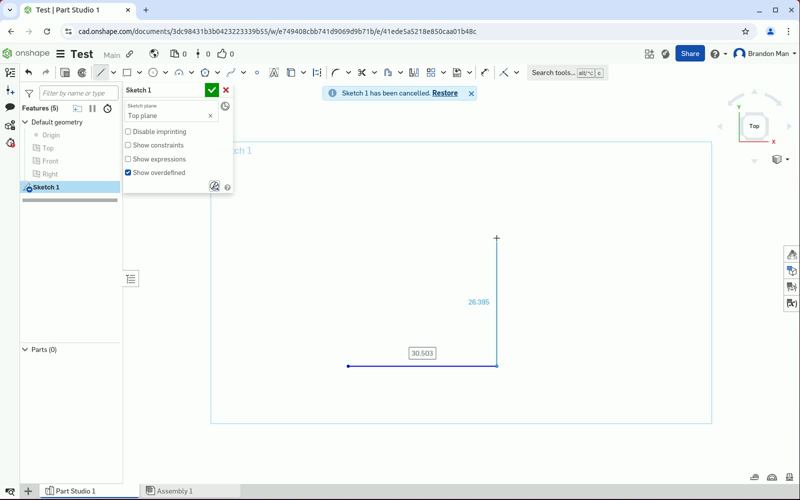
key_down(shift)
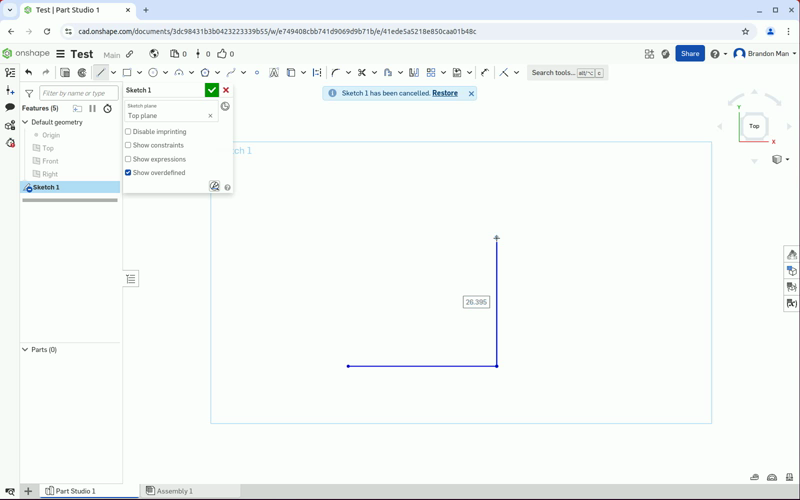
mouse_move(348, 366)
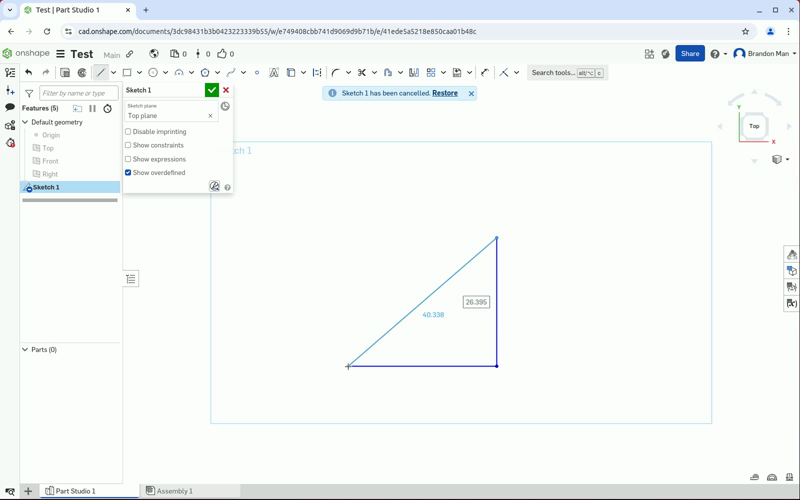
key_up(shift)
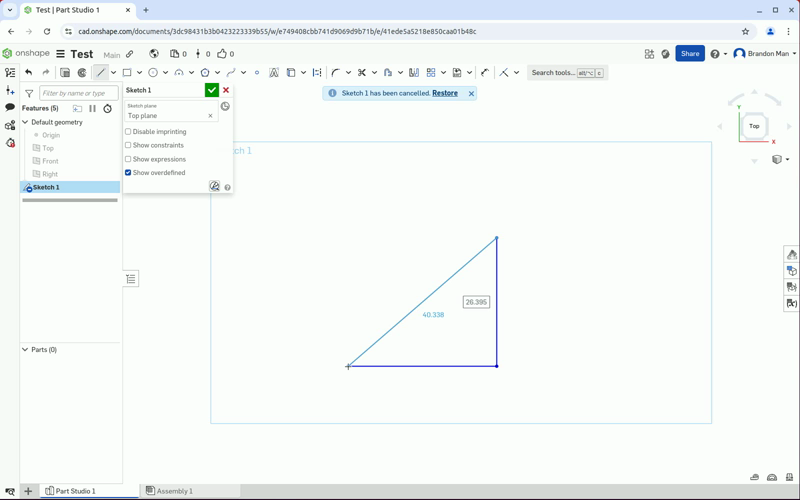
click(348, 366)
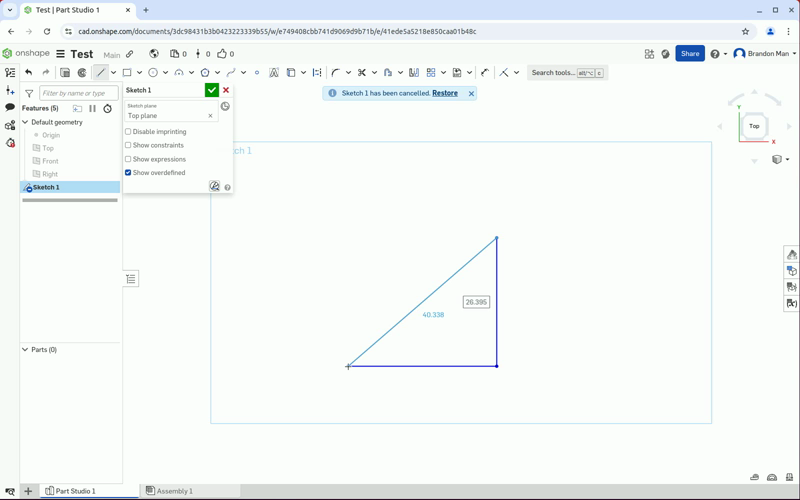
key(esc)
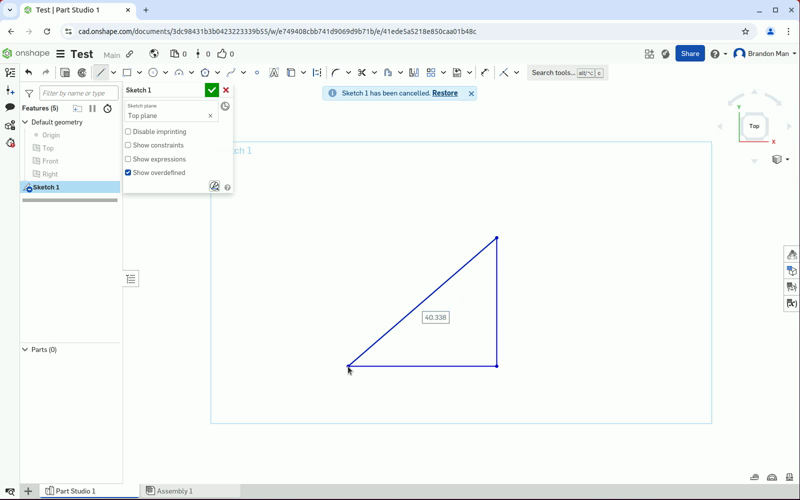
mouse_move(463, 303)
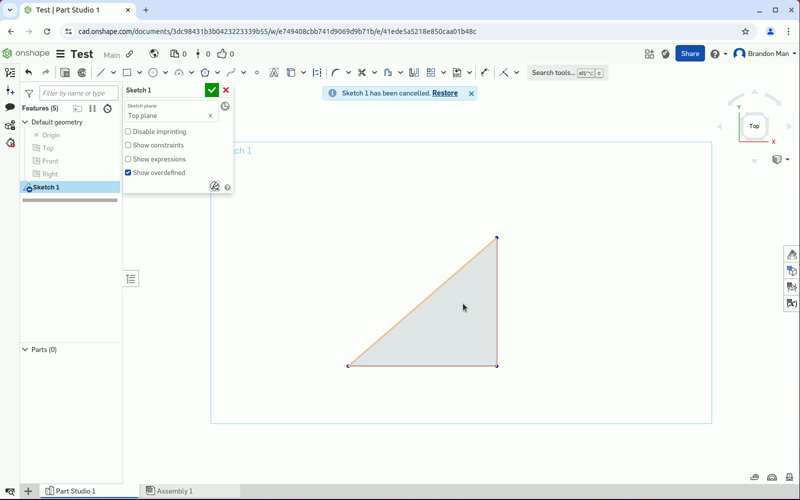
click(463, 303)
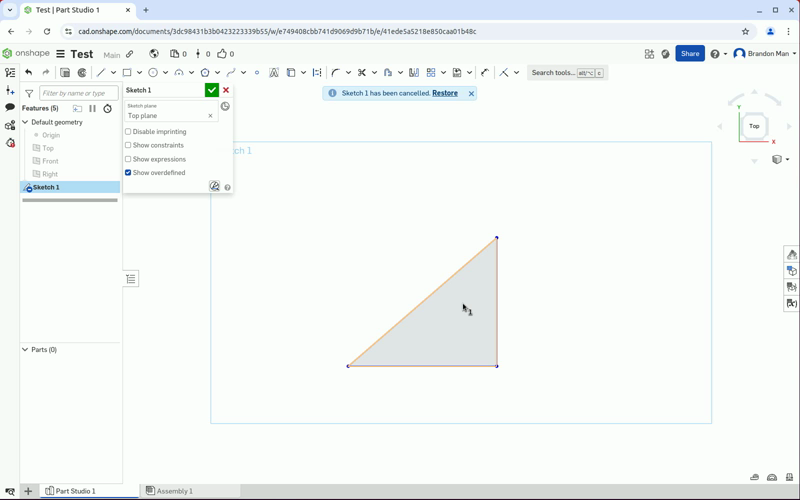
mouse_move(73, 352)
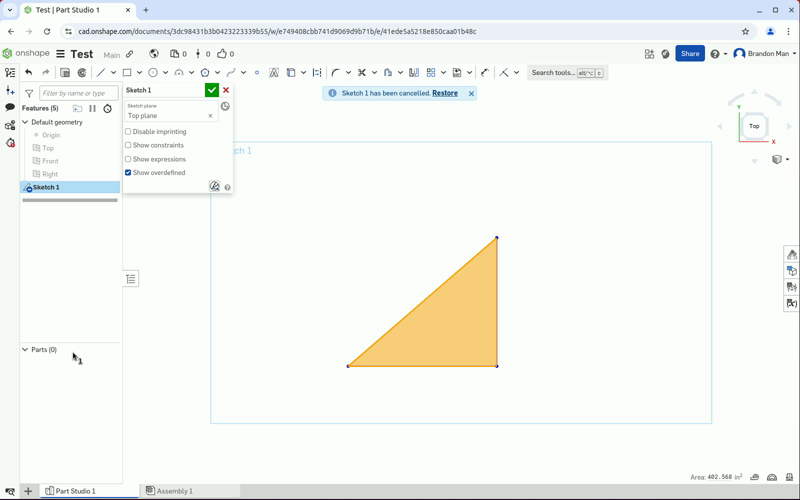
key(shift+y)
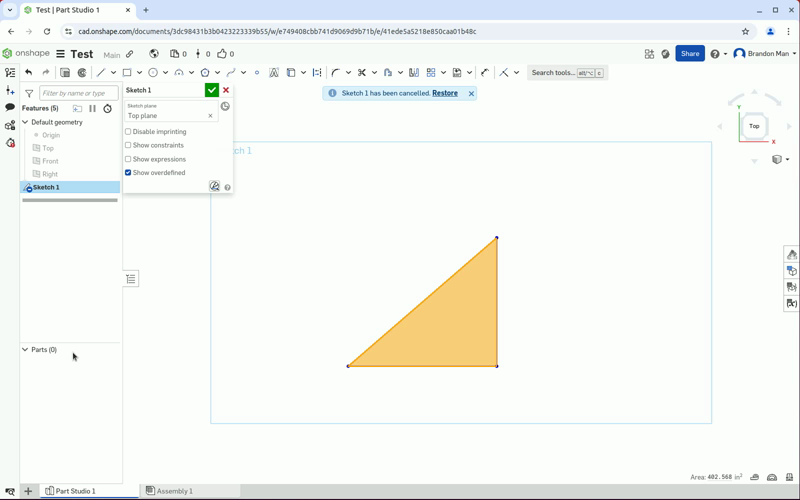
key(shift+e)
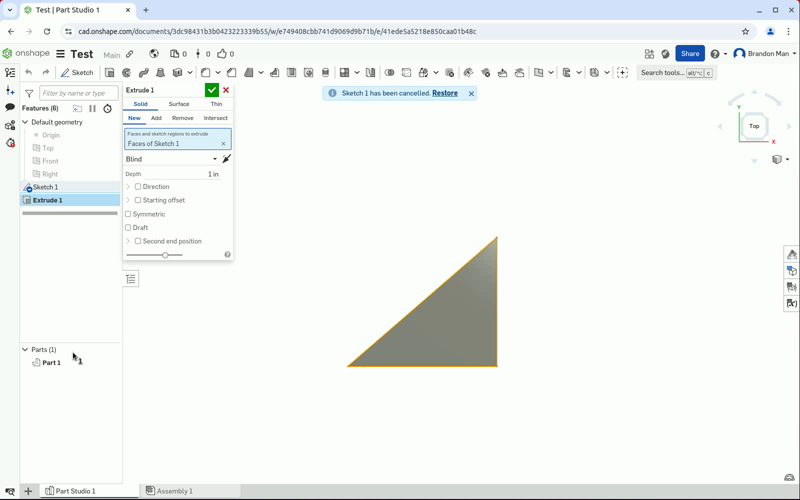
mouse_move(143, 106)
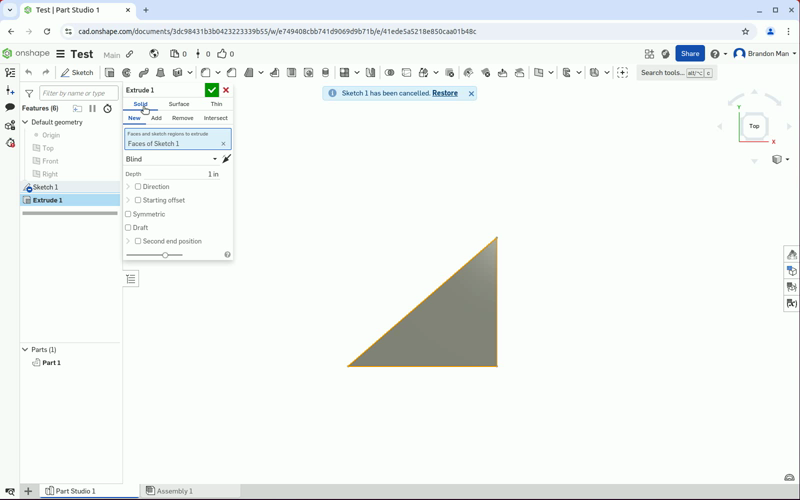
click(143, 106)
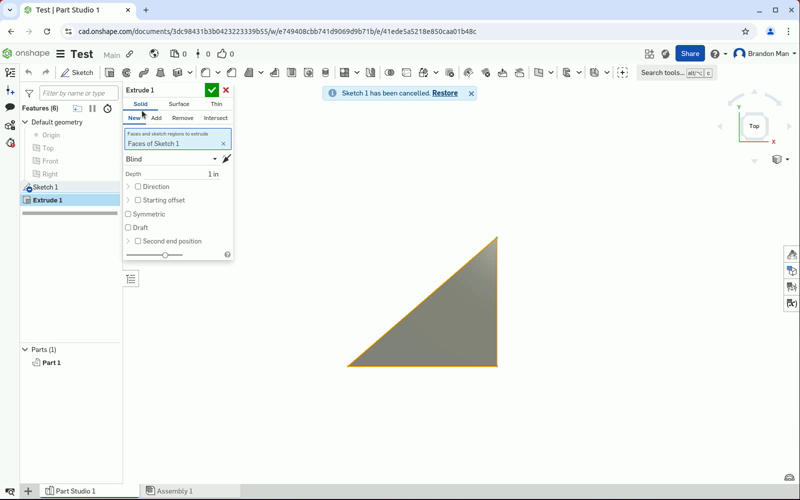
mouse_move(137, 120)
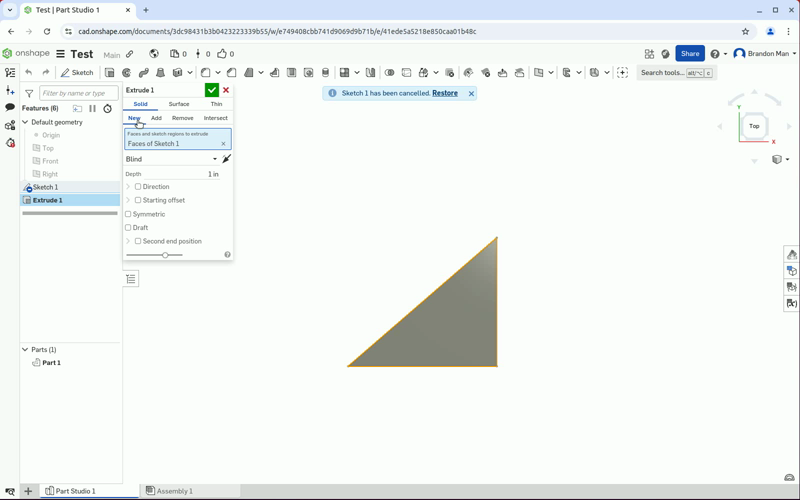
click(137, 120)
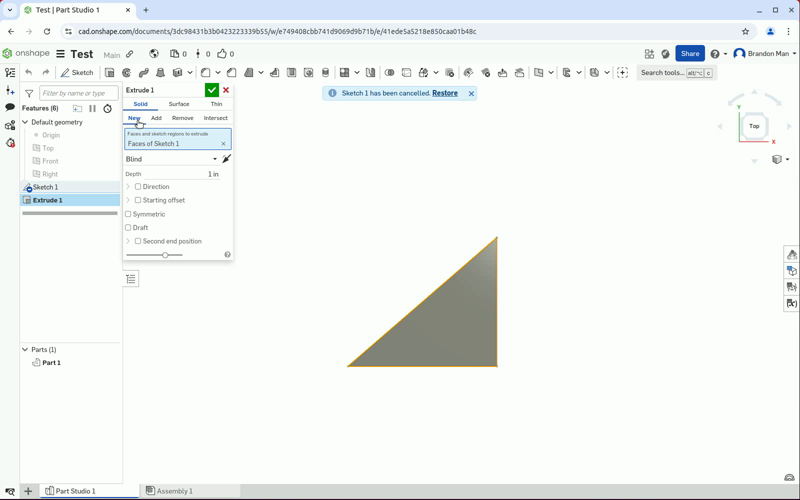
key(tab, 4)
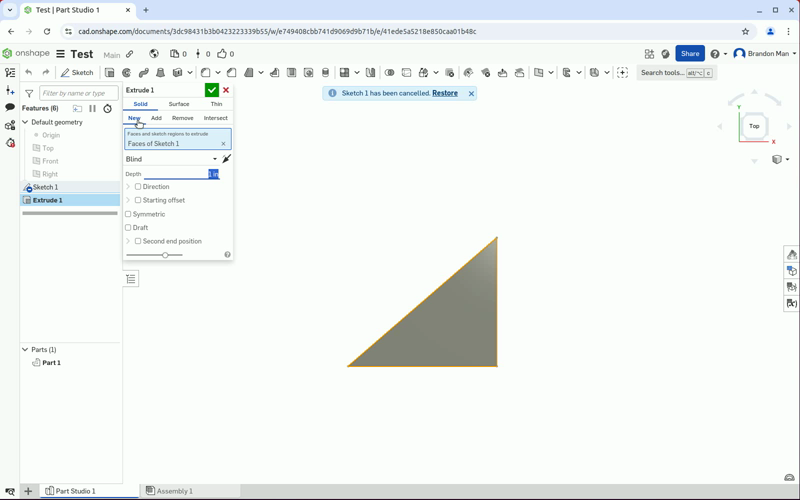
text(-13.961)
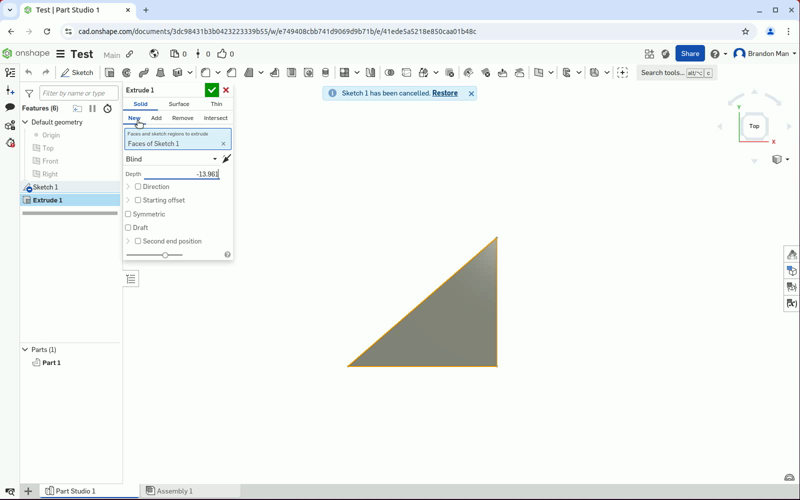
key(enter)
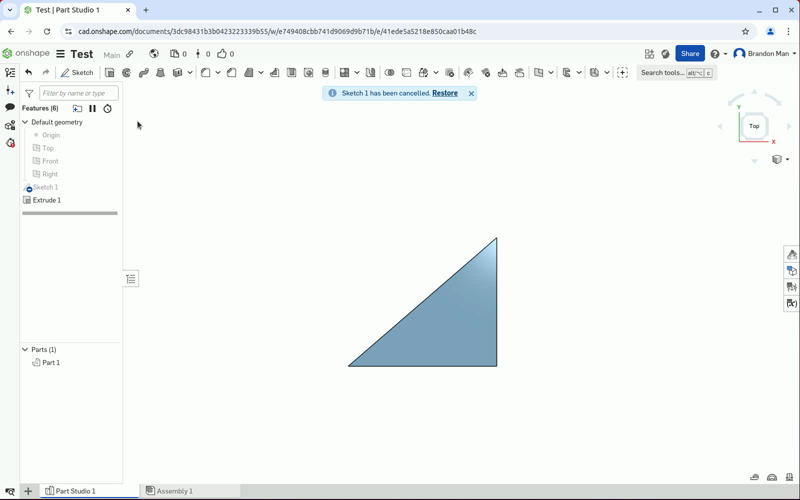
key(shift+h)
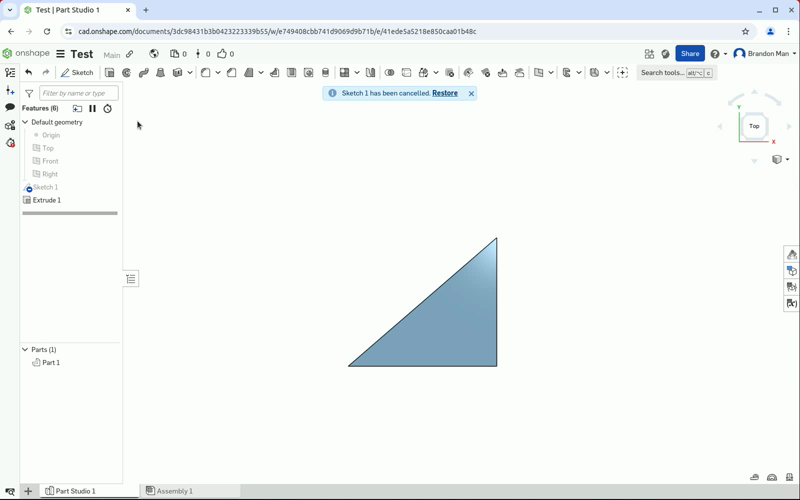
key(shift+h)
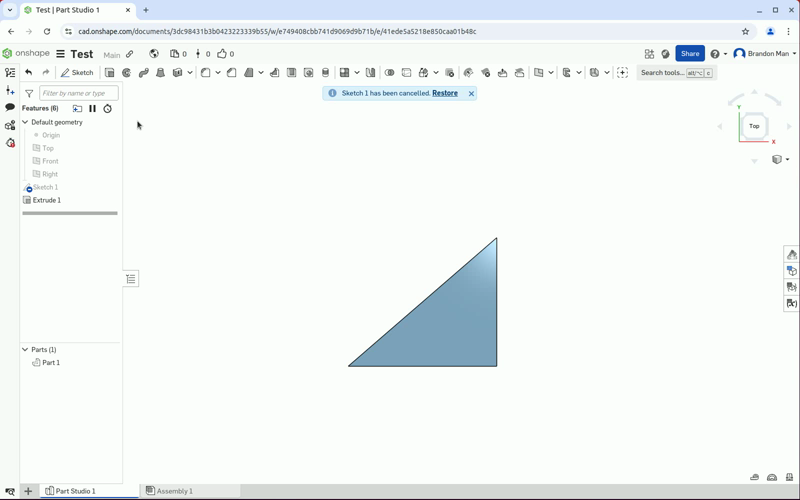
mouse_move(73, 189)
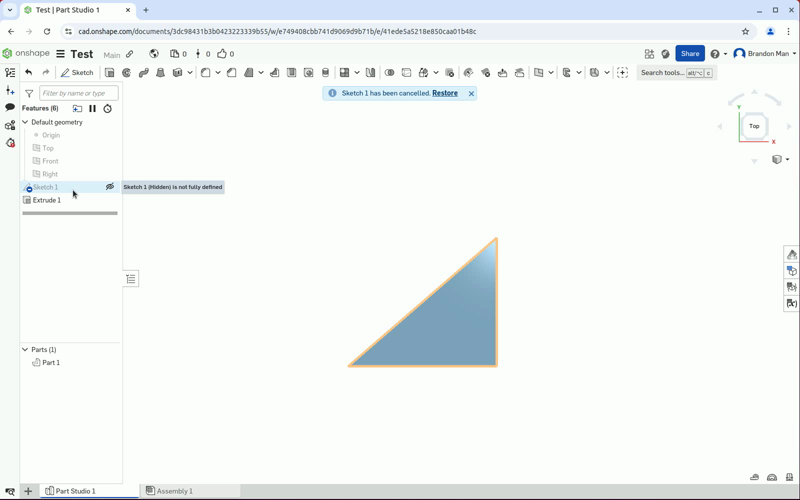
click(73, 189)
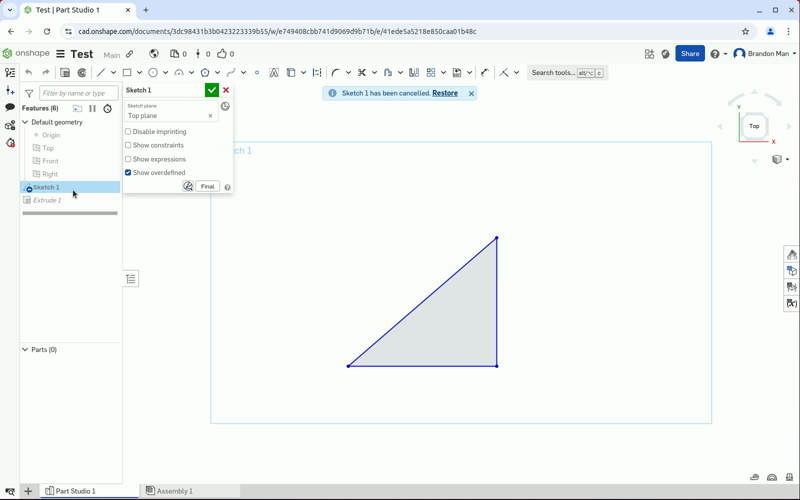
mouse_move(229, 92)
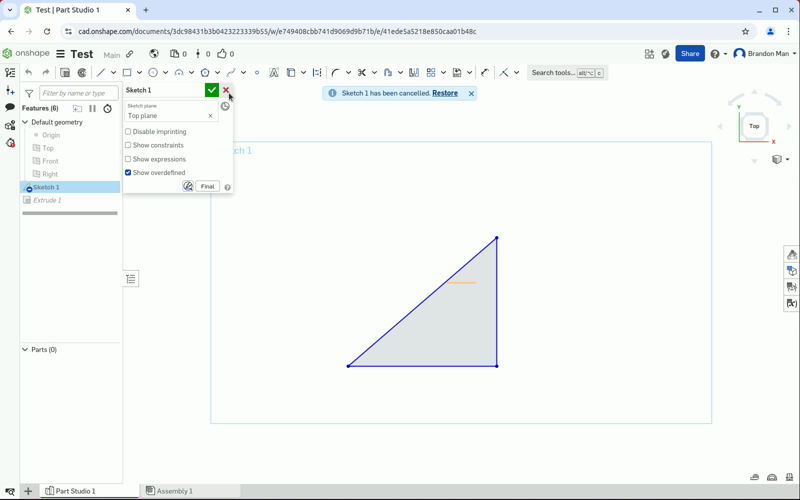
click(229, 92)
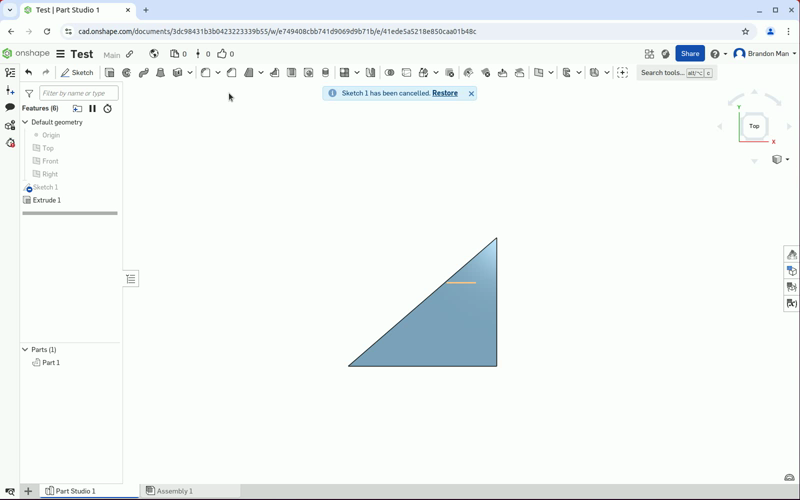
mouse_move(73, 352)
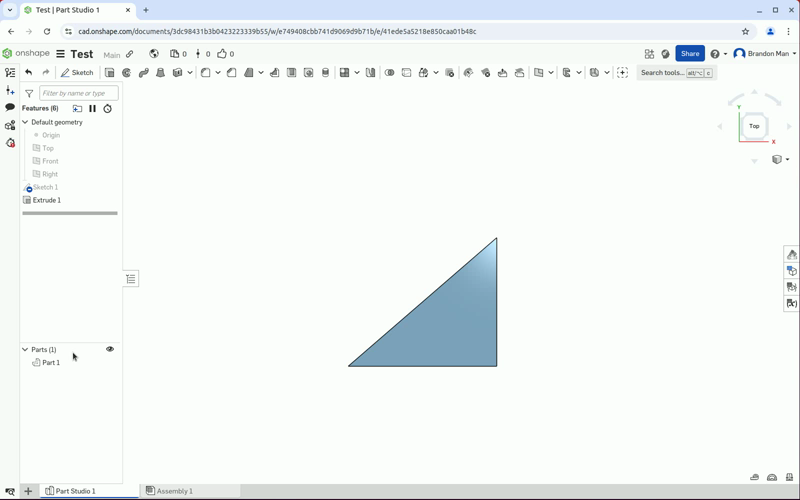
key(y)
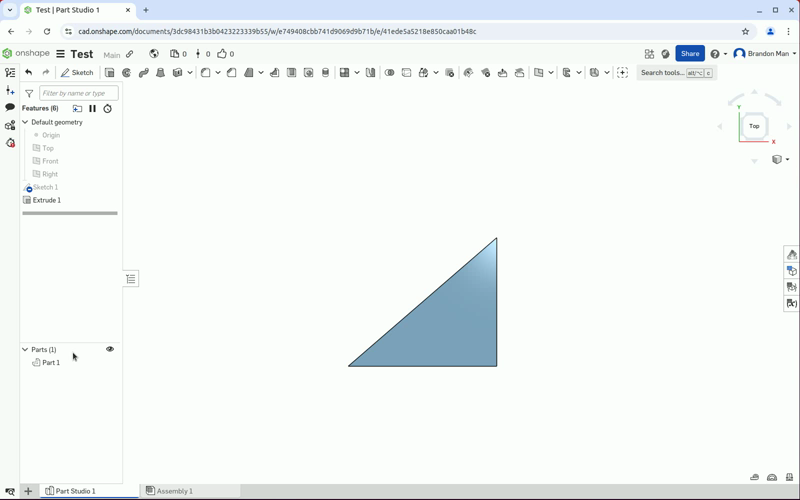
key(shift+p)
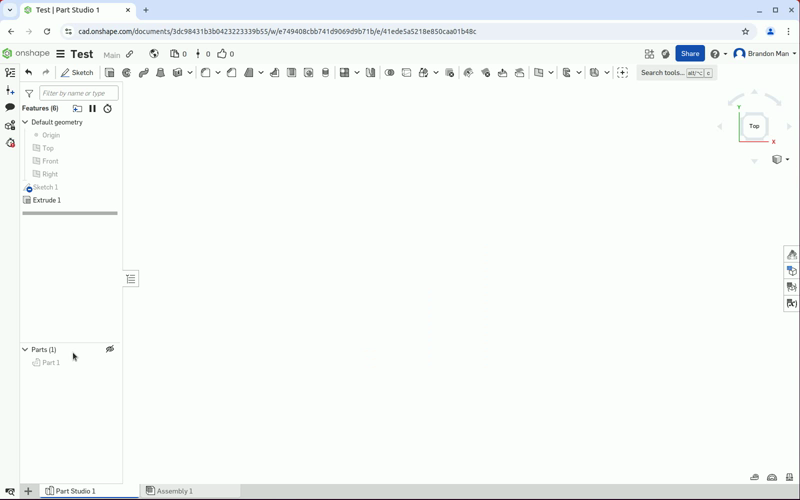
key(space)
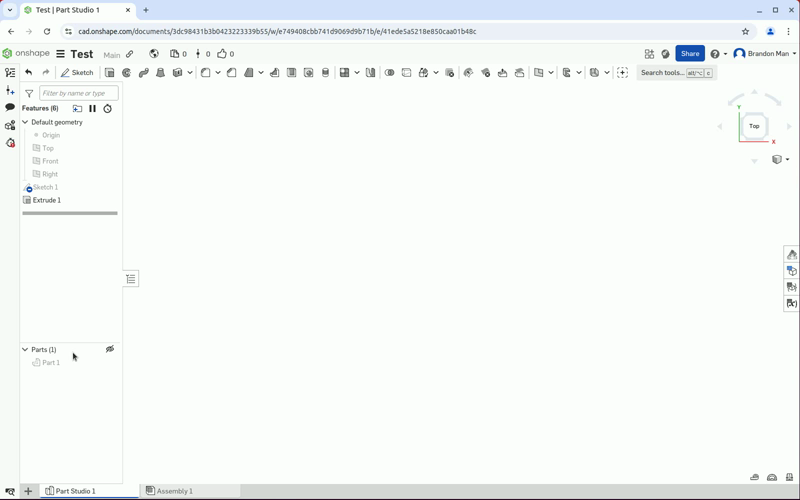
key_down(shift)
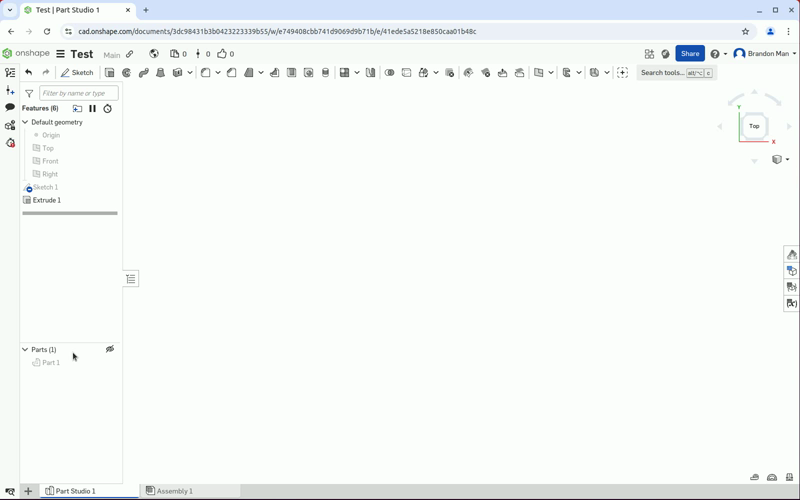
key(up)
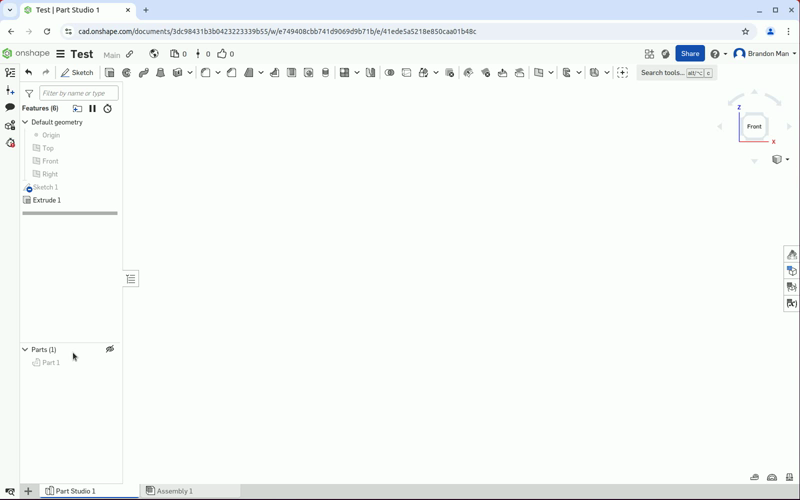
key_up(shift)
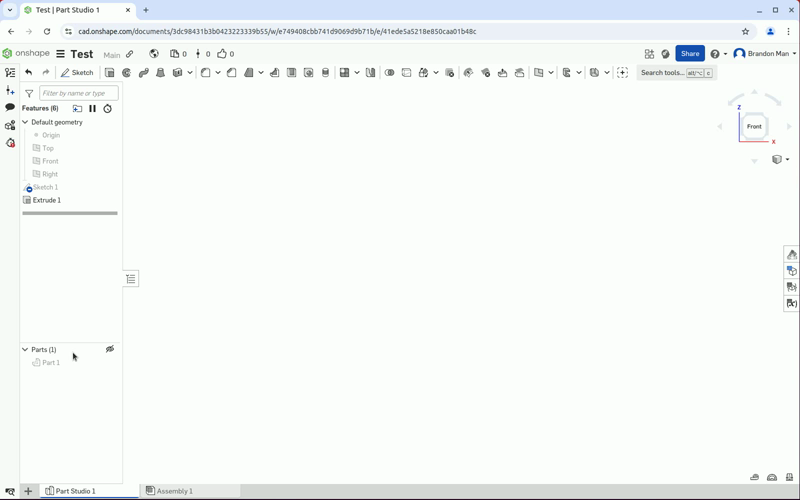
key(space)
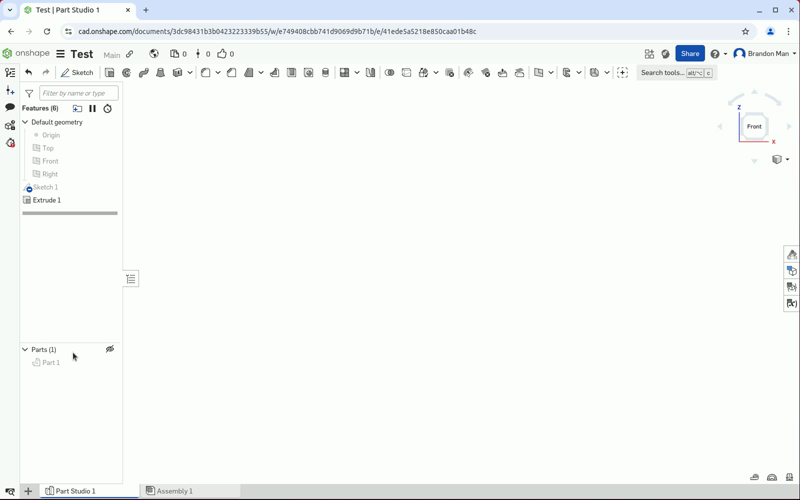
key_down(shift)
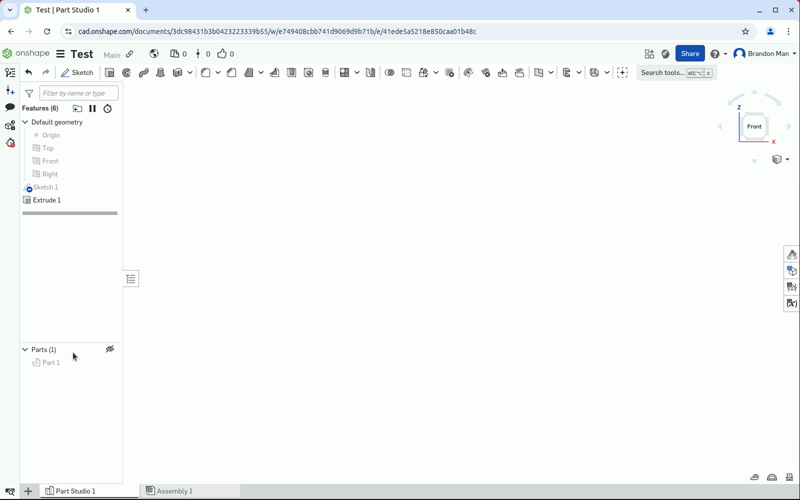
key(left)
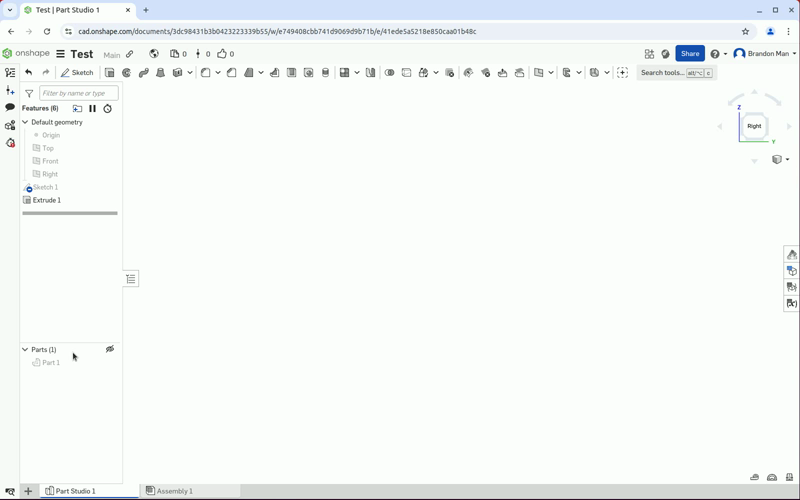
key_up(shift)
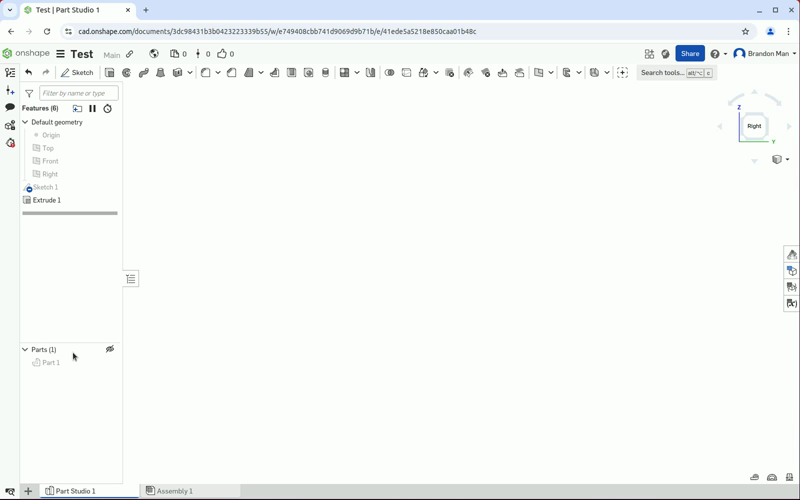
mouse_move(73, 352)
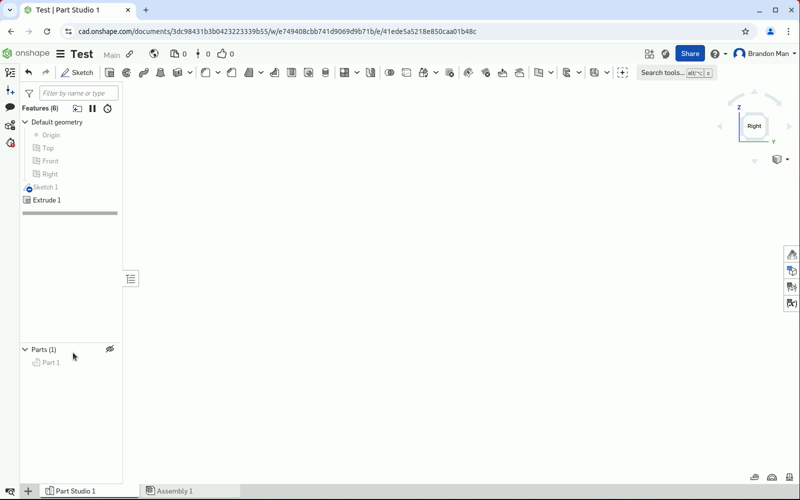
key(shift+y)
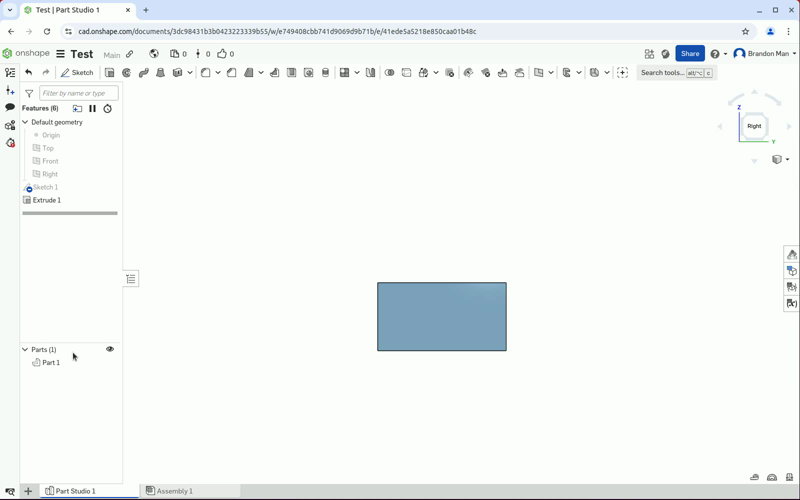
mouse_move(541, 75)
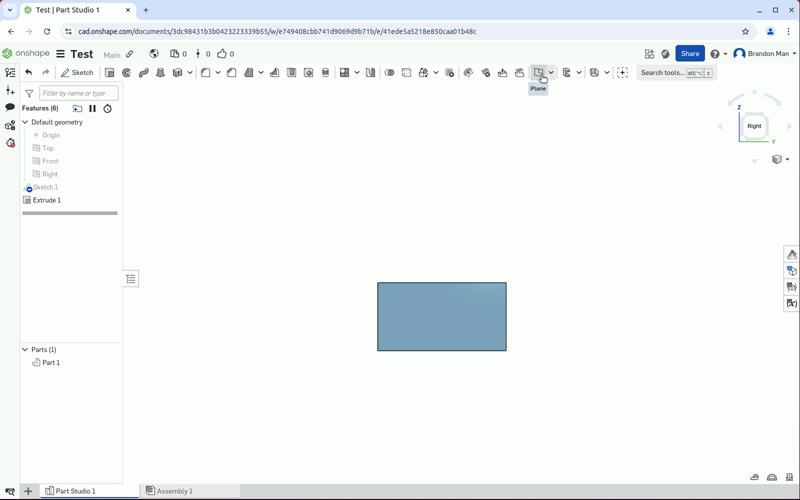
click(541, 75)
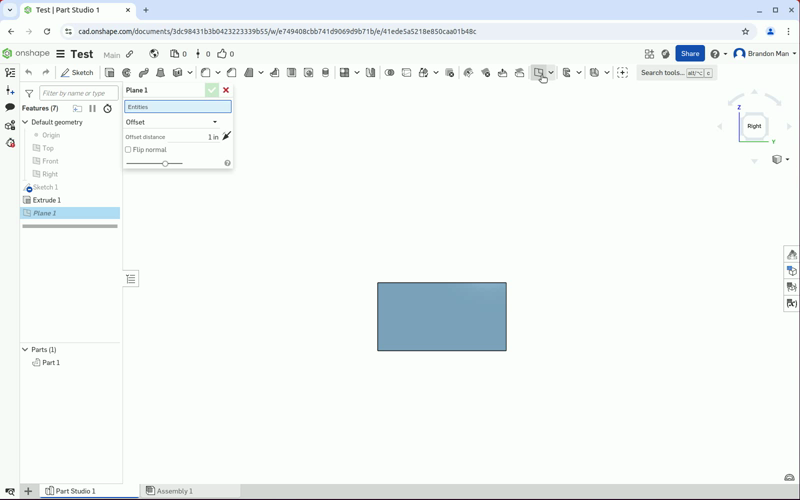
mouse_move(73, 176)
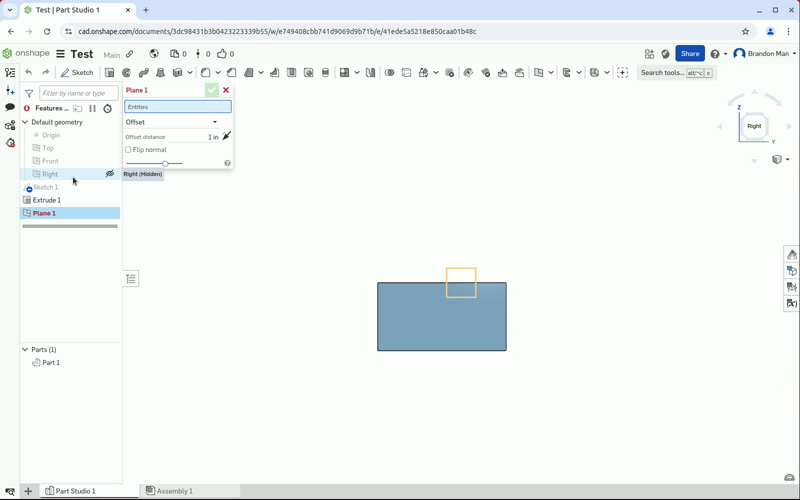
click(73, 176)
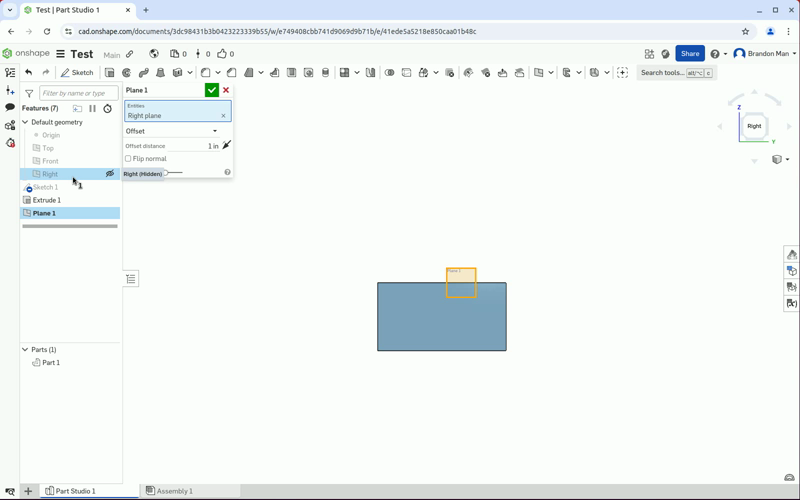
key(tab, 2)
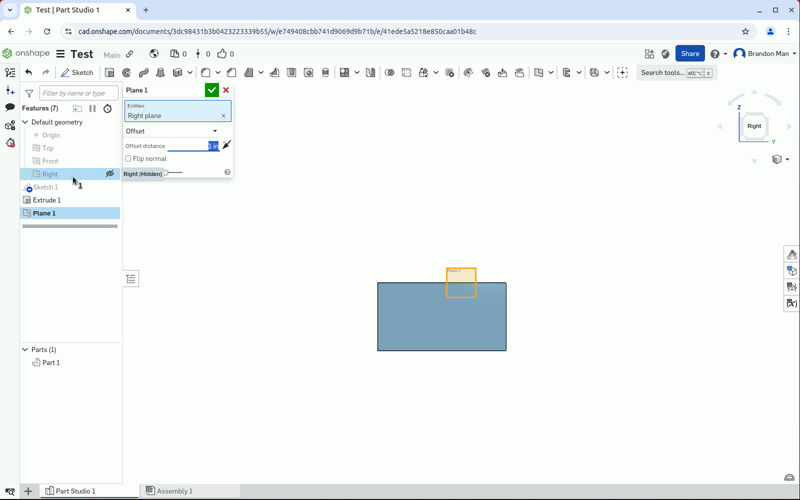
text(7.456)
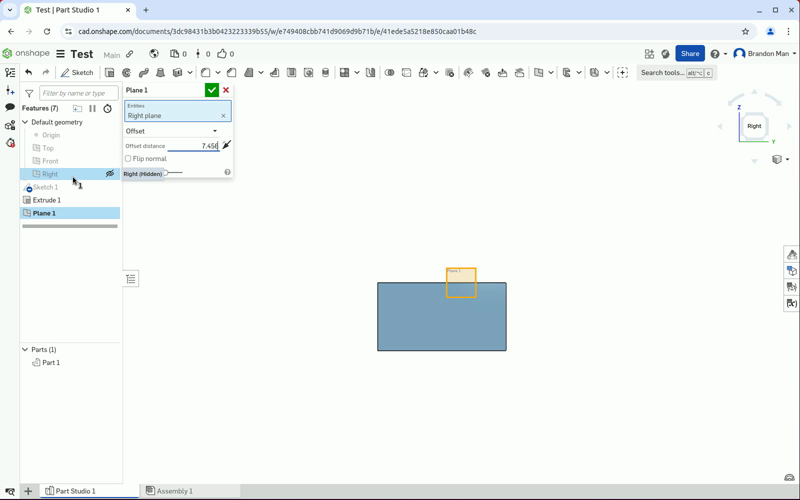
key(enter, 2)
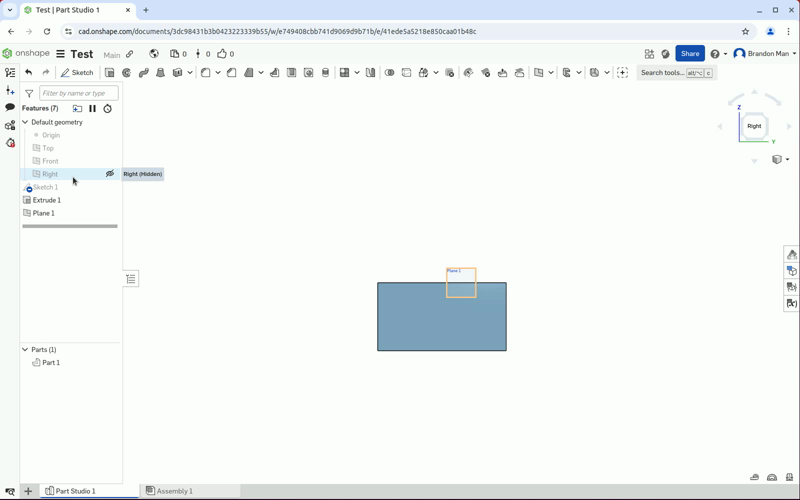
key(shift+s)
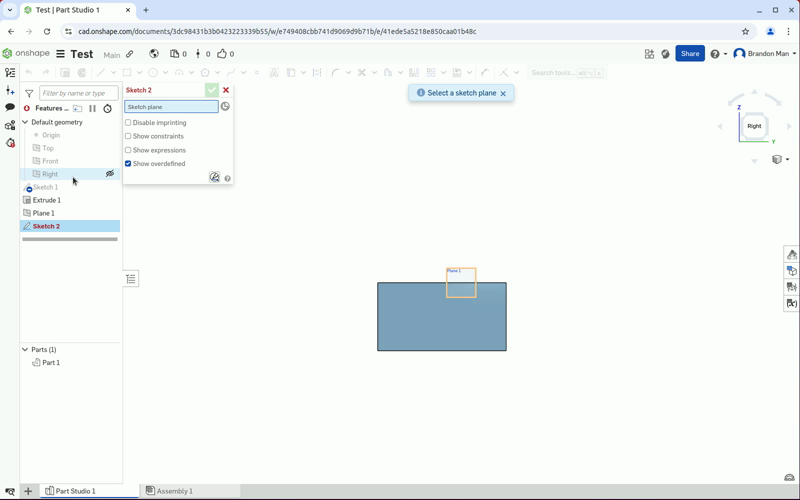
mouse_move(73, 215)
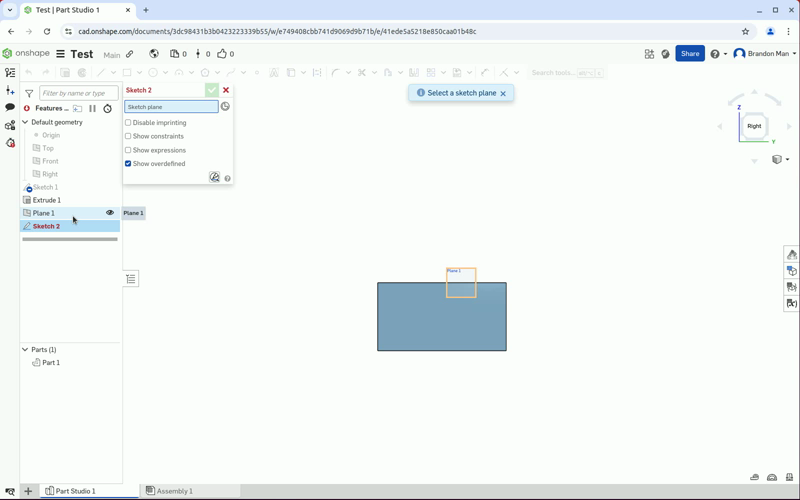
click(73, 215)
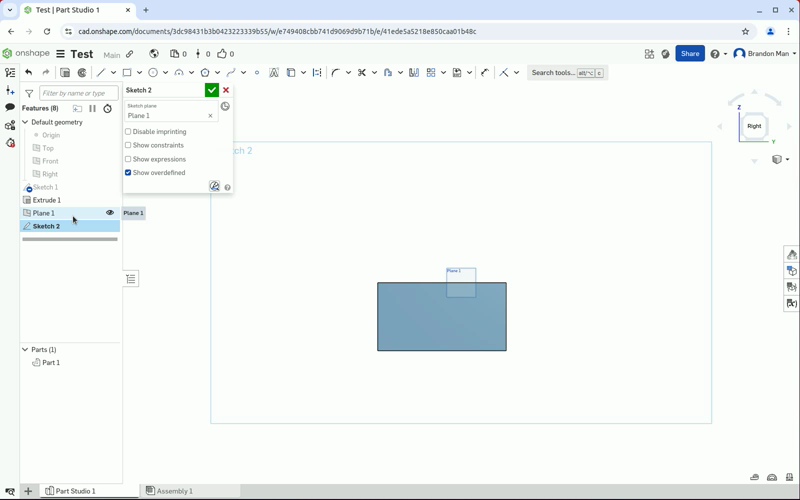
mouse_move(73, 352)
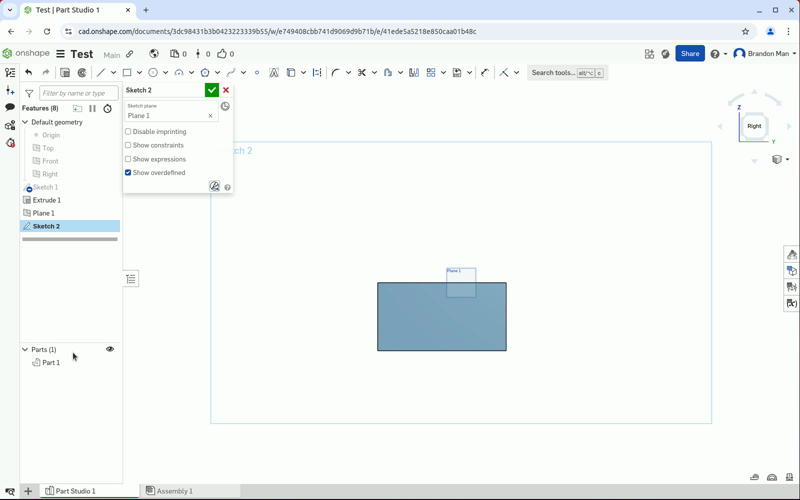
key(y)
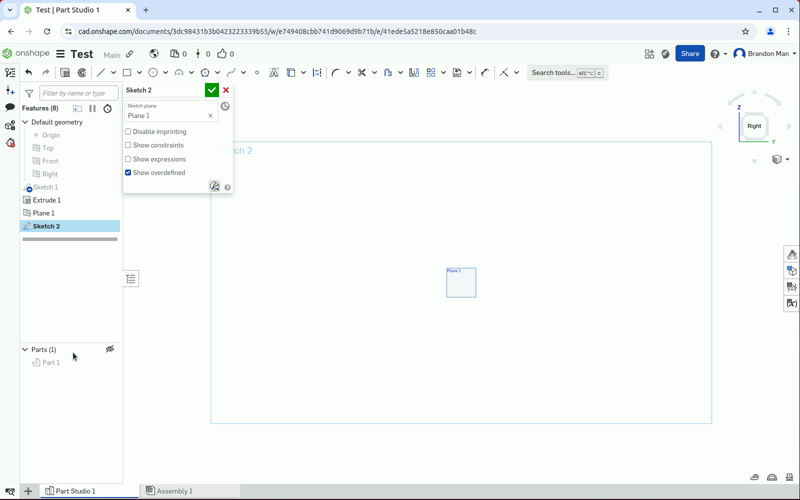
key(c)
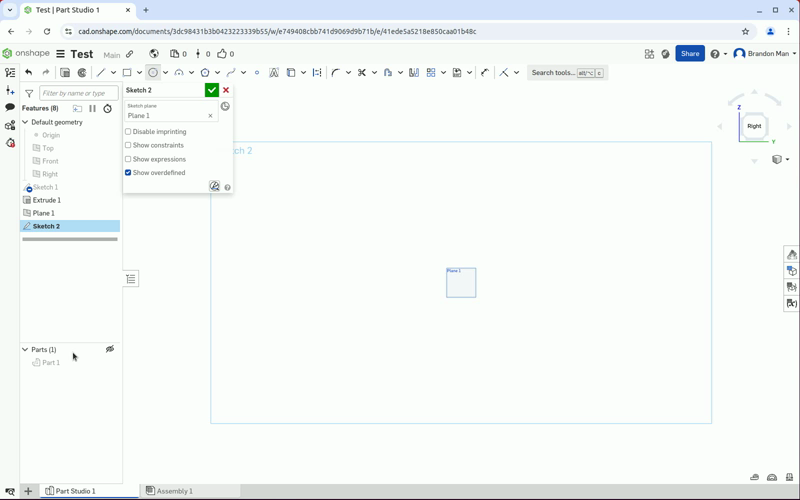
key_down(shift)
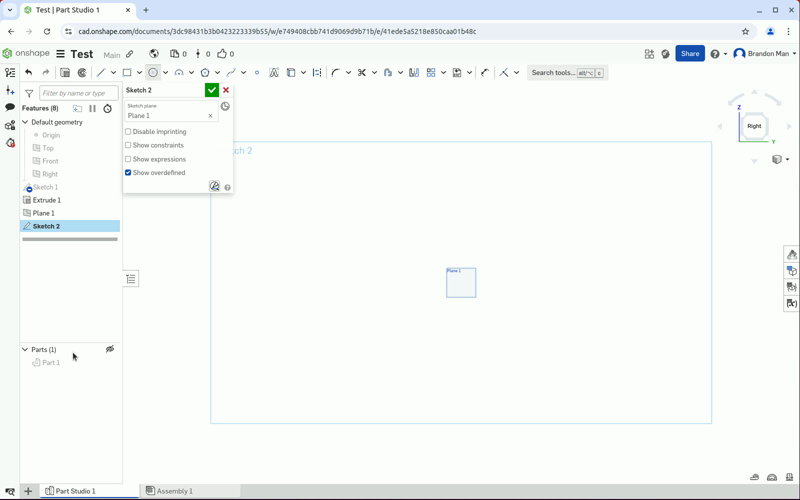
mouse_move(440, 322)
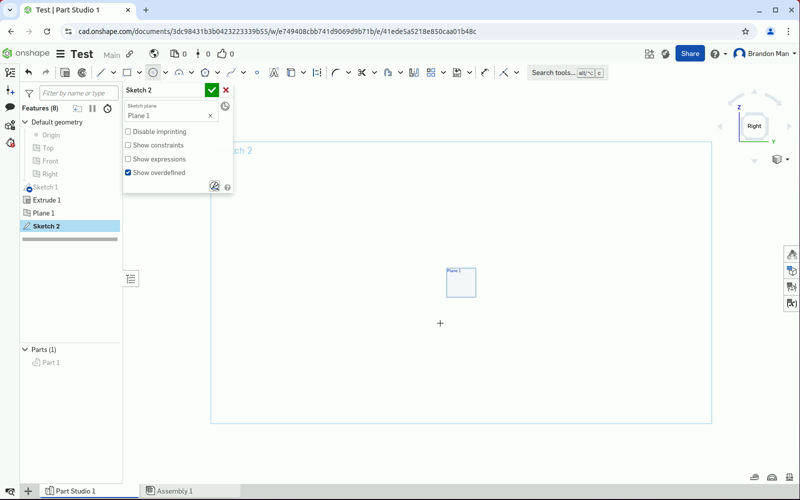
click(440, 322)
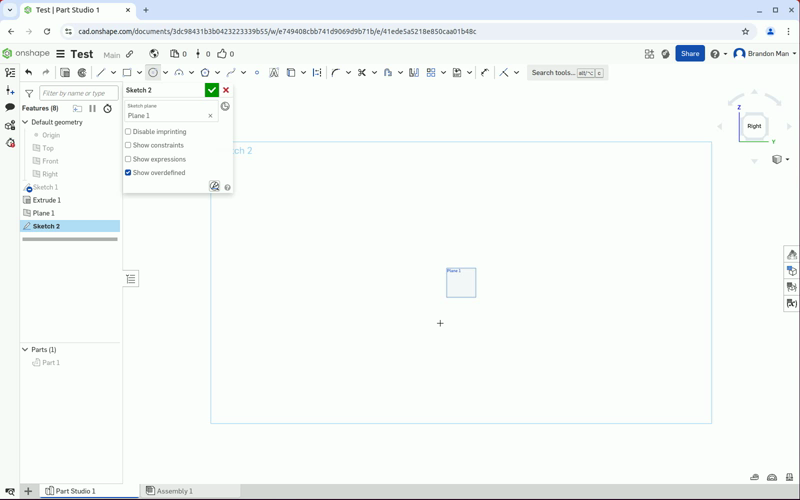
key_up(shift)
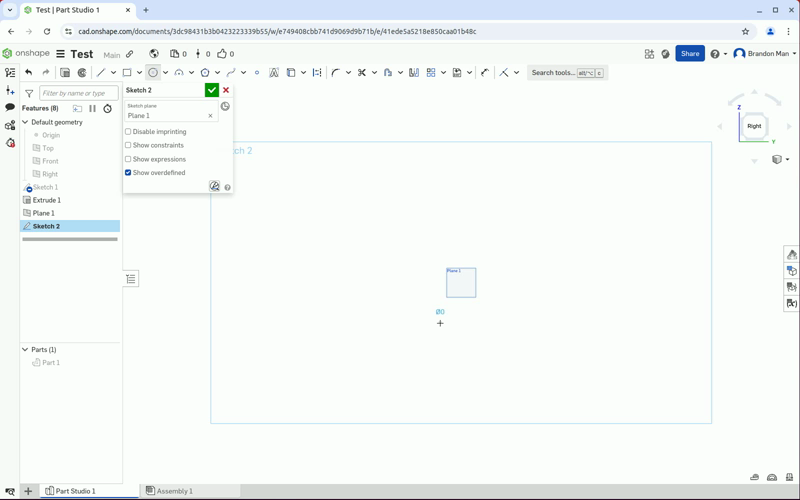
mouse_move(460, 322)
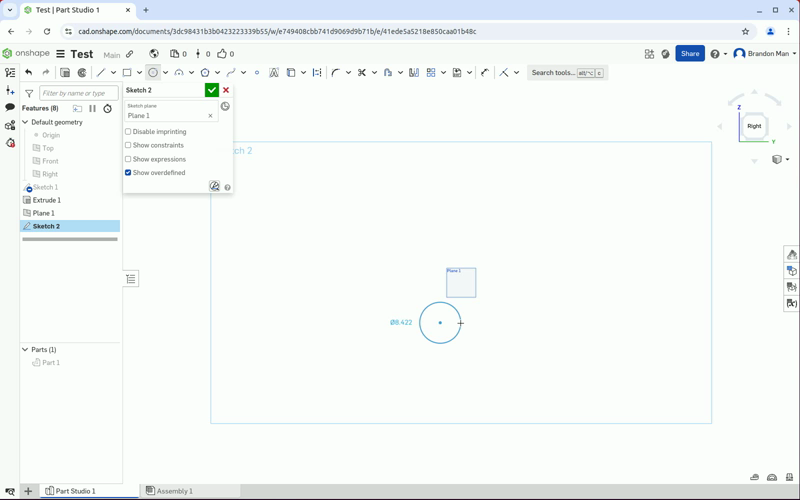
click(460, 322)
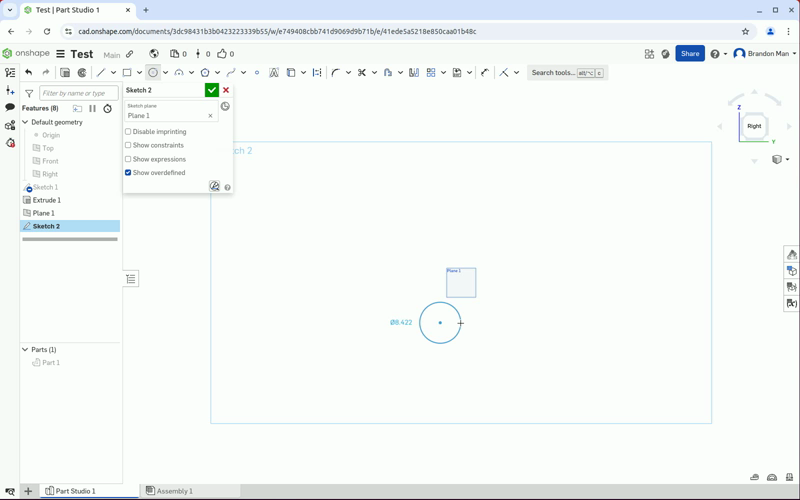
key(esc)
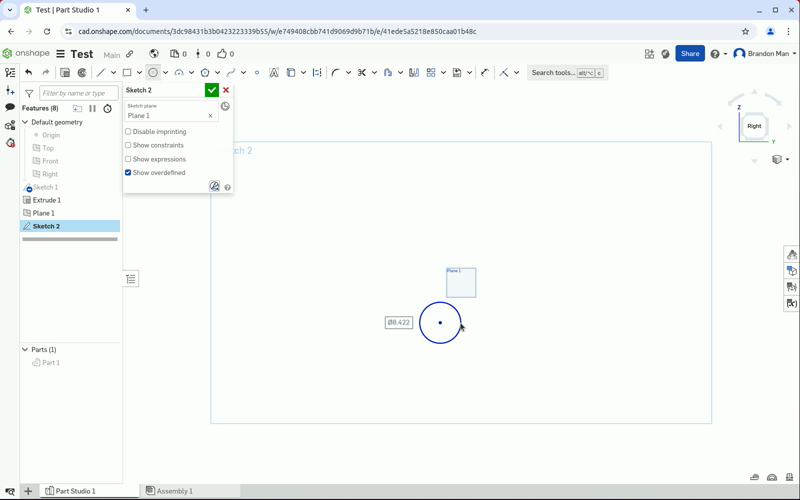
mouse_move(450, 329)
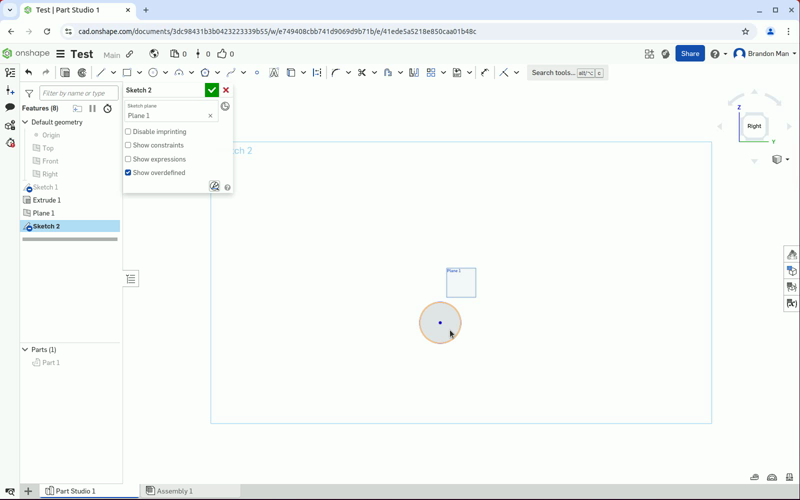
scroll(6)
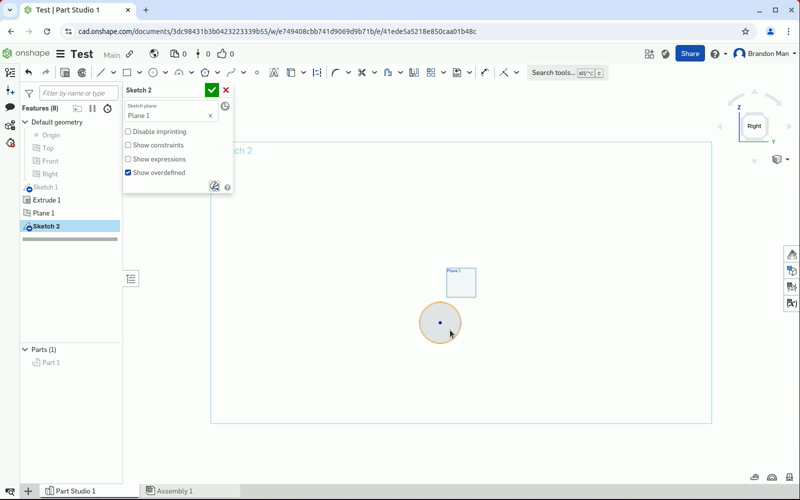
scroll(6)
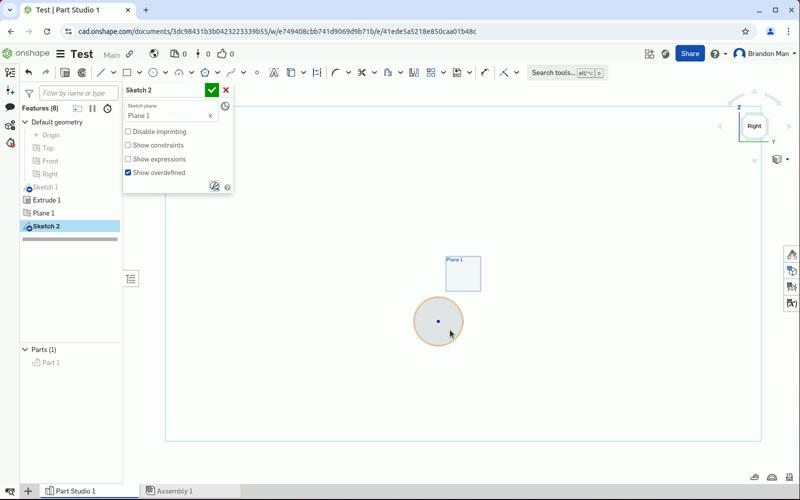
scroll(6)
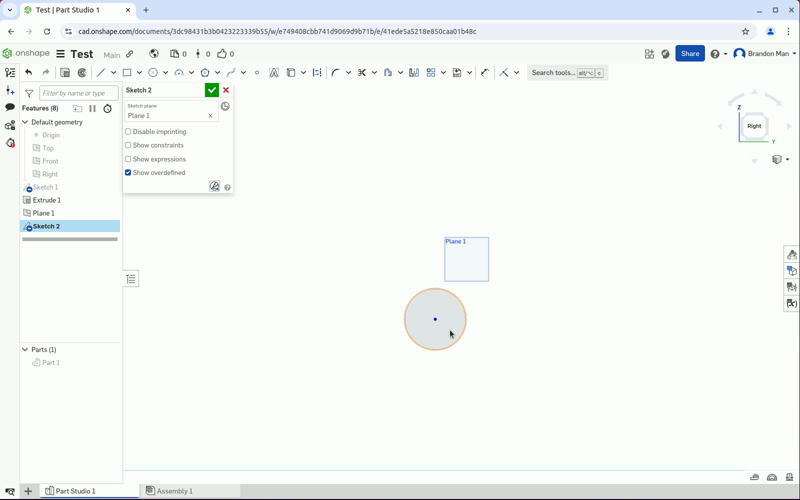
scroll(6)
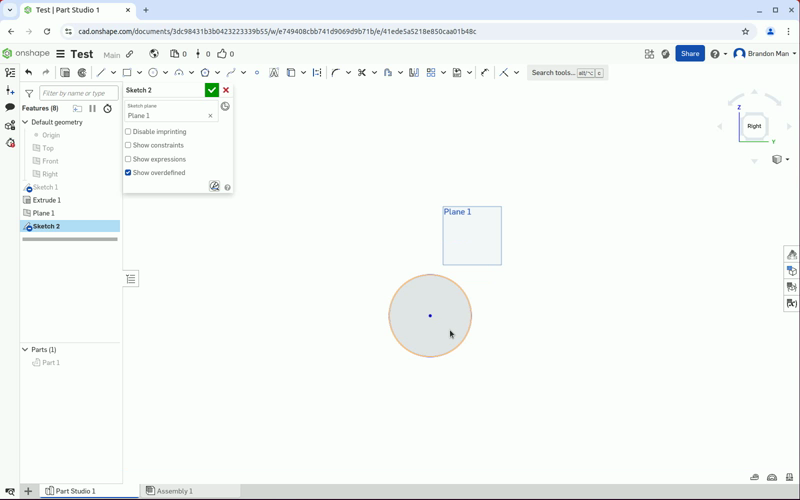
scroll(6)
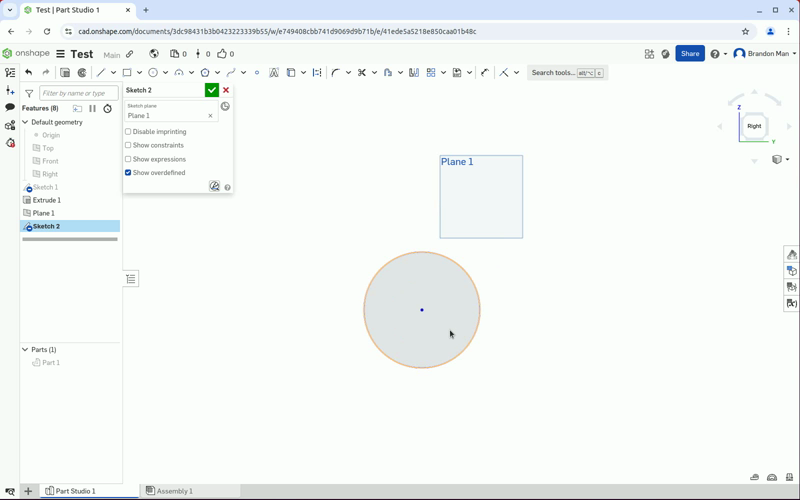
scroll(6)
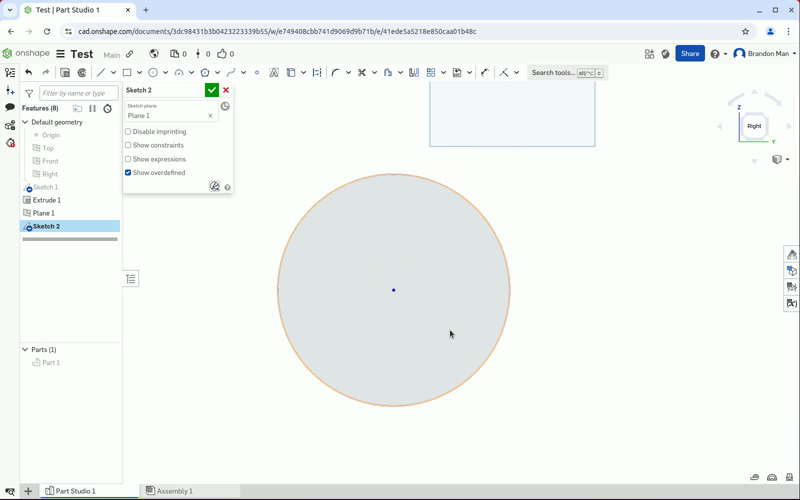
scroll(6)
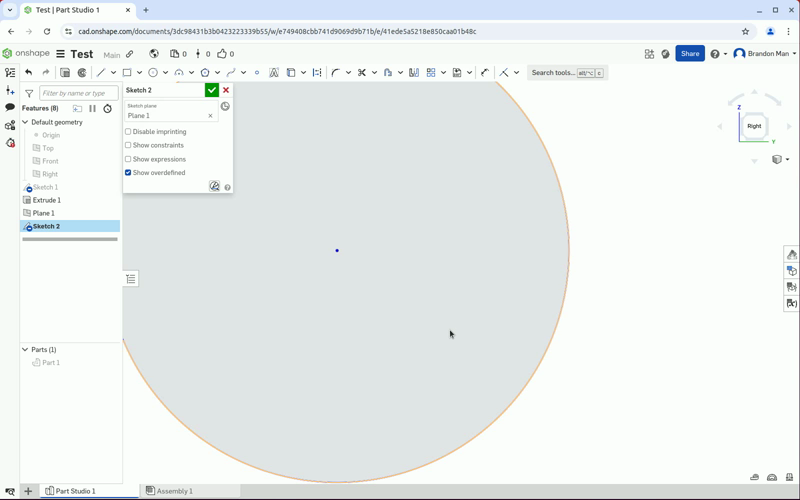
click(450, 329)
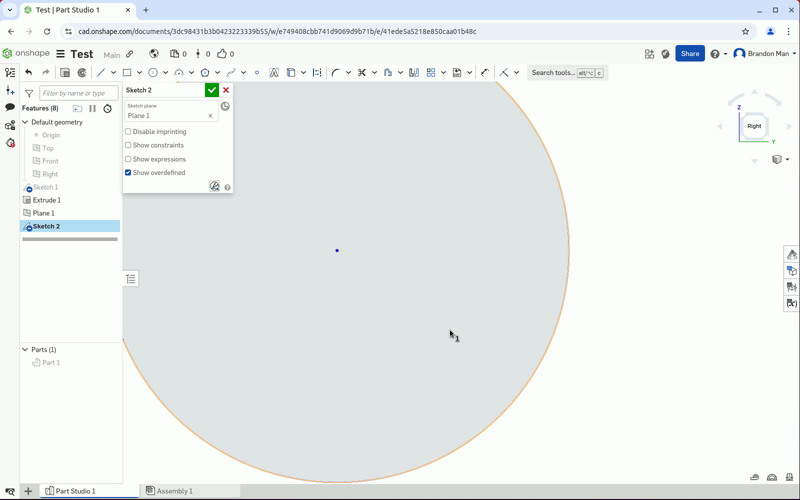
scroll(-6)
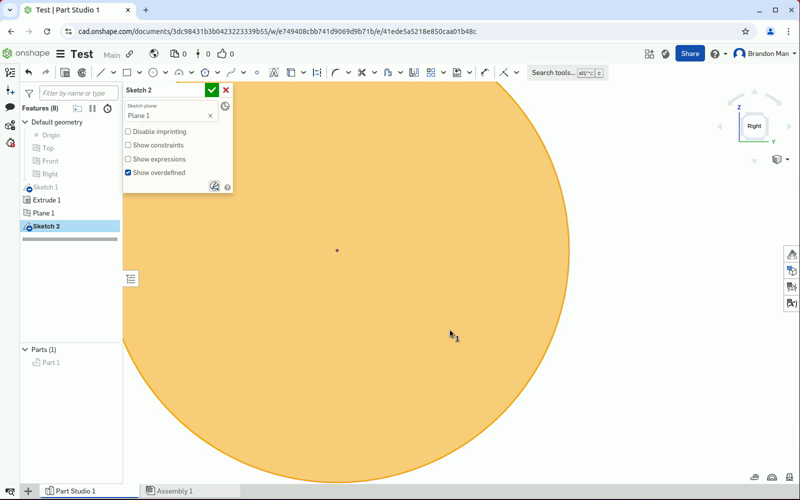
scroll(-6)
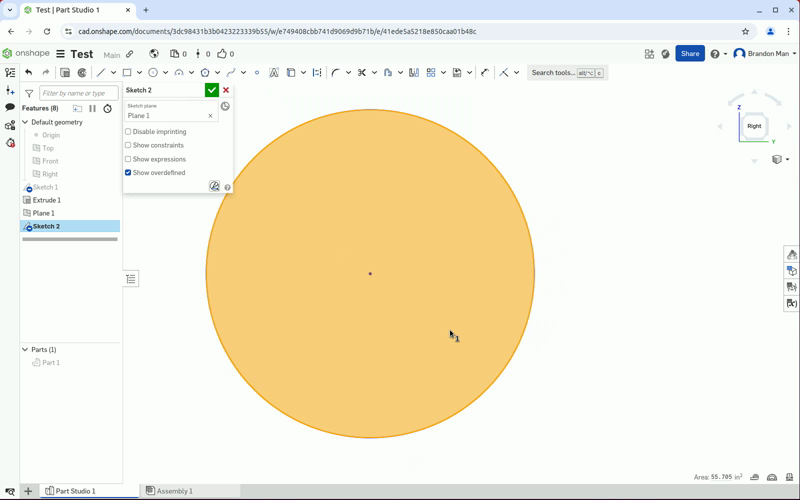
scroll(-6)
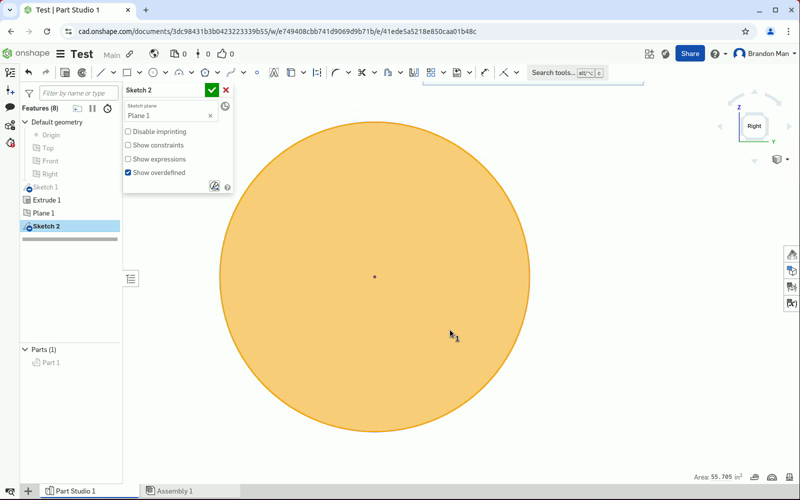
scroll(-6)
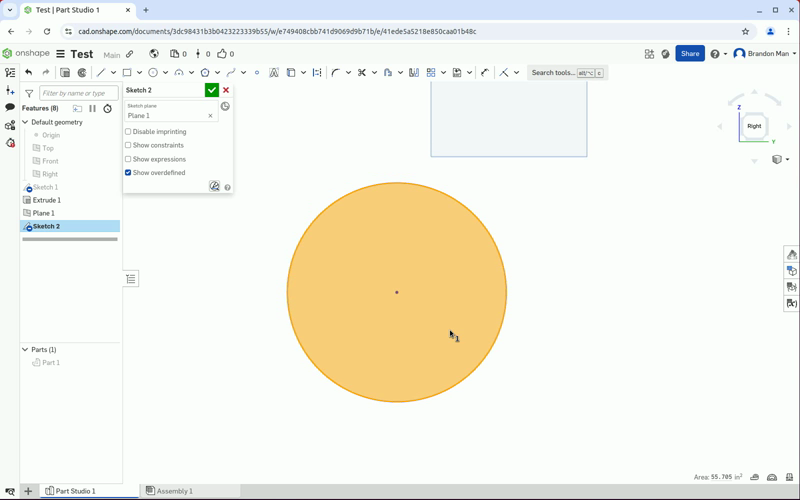
scroll(-6)
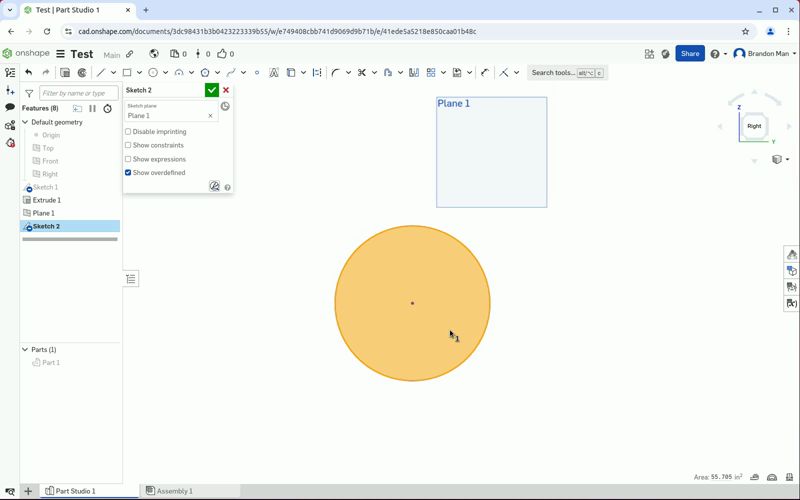
scroll(-6)
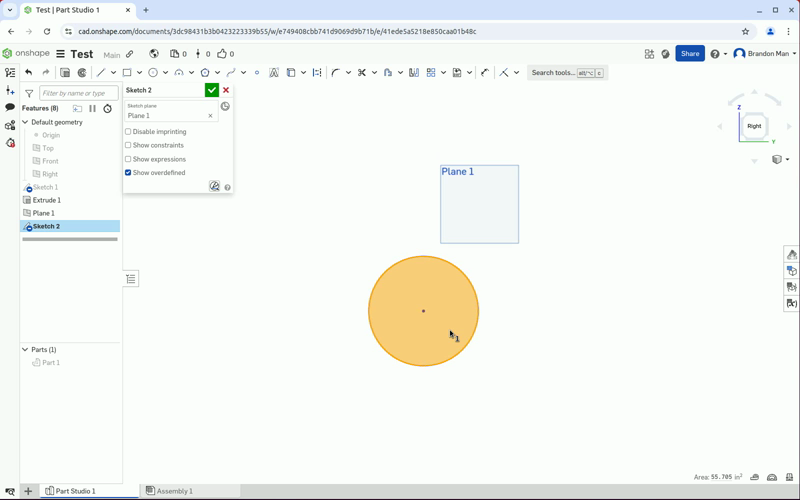
scroll(-6)
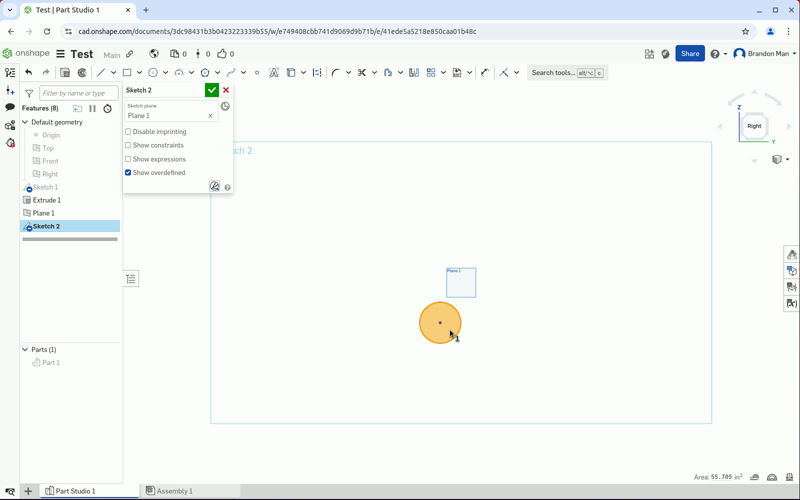
mouse_move(73, 352)
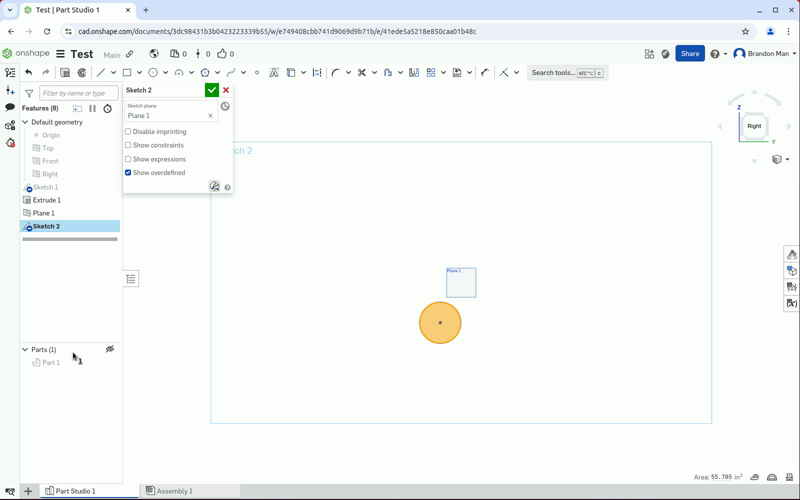
key(shift+y)
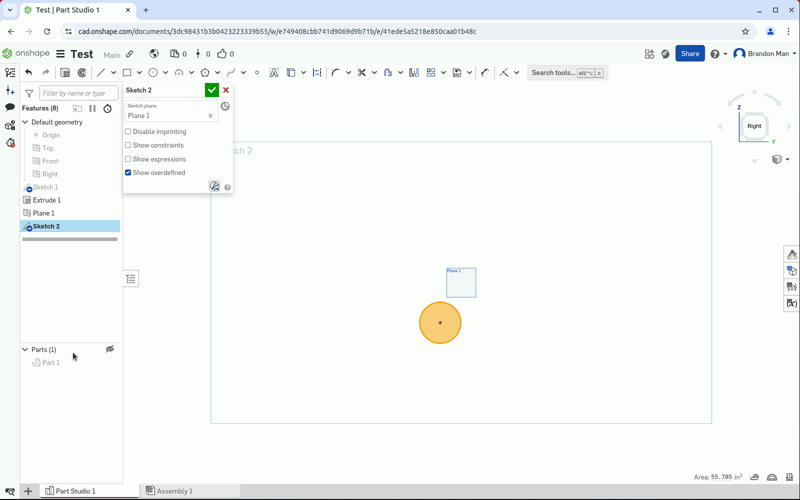
key(shift+e)
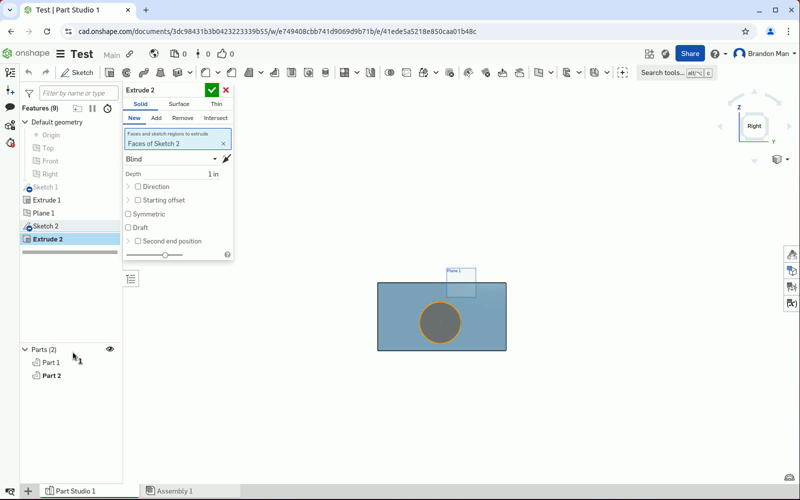
mouse_move(143, 106)
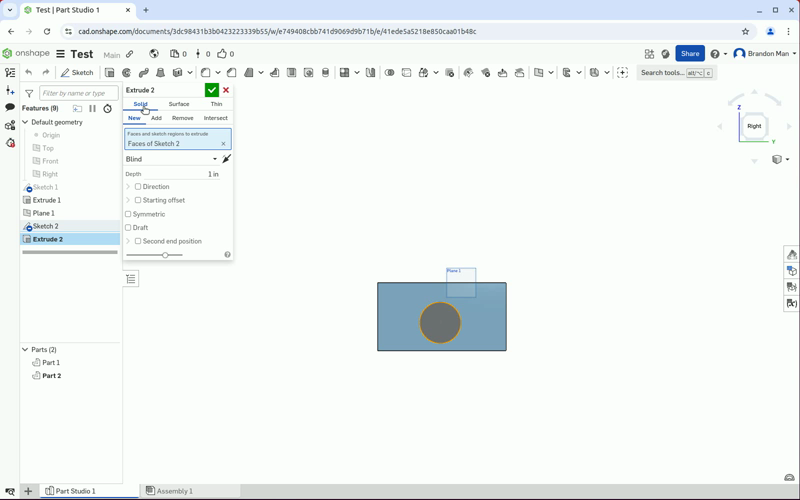
click(143, 106)
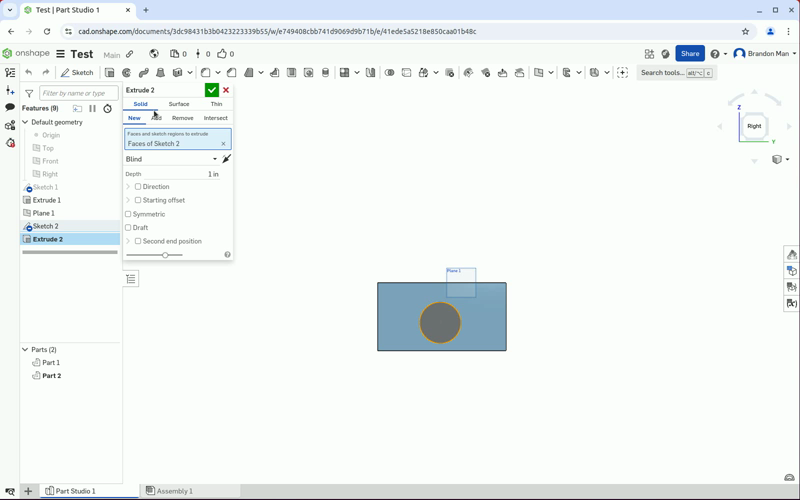
mouse_move(186, 120)
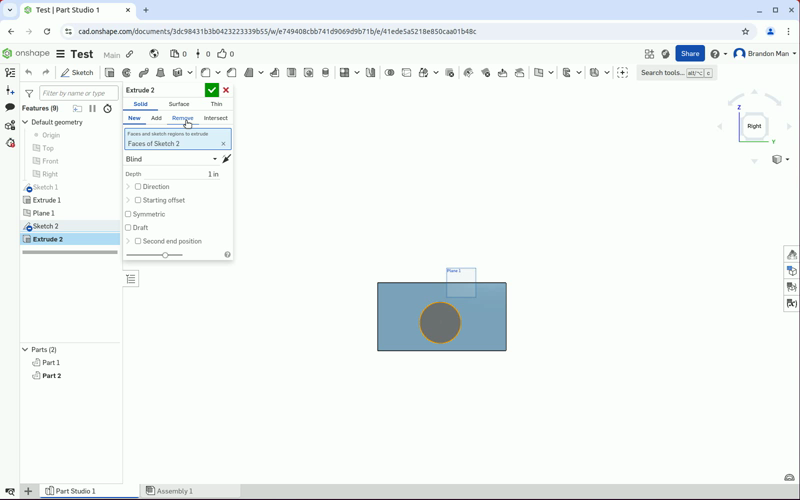
click(186, 120)
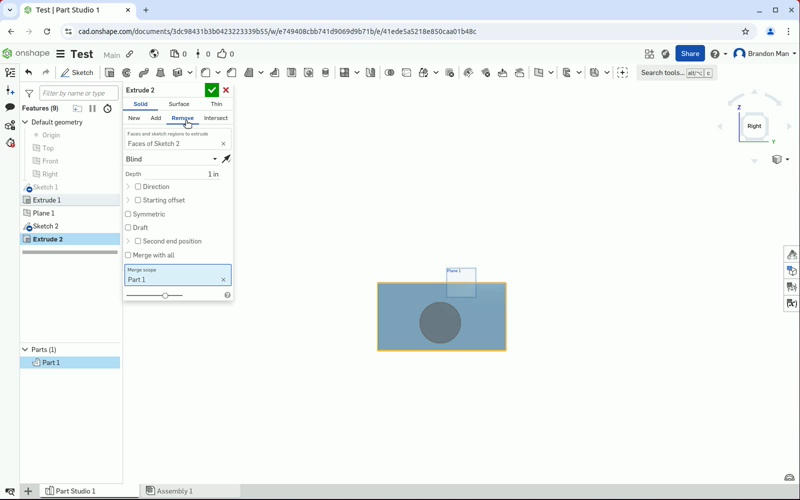
key(tab, 4)
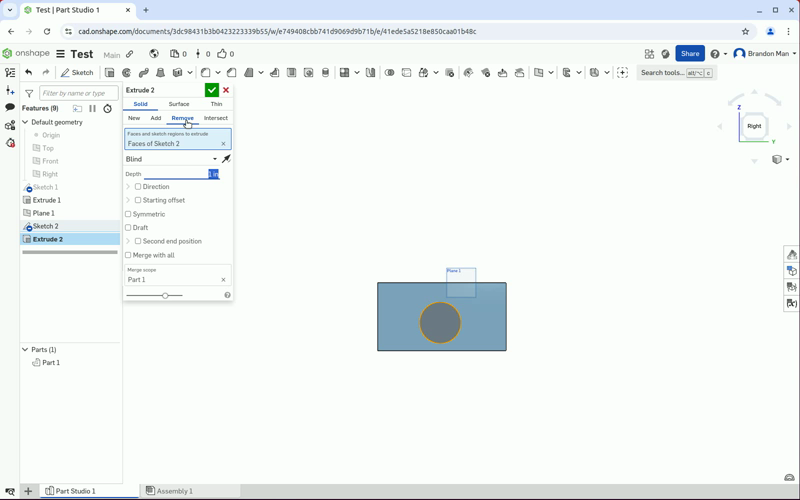
text(12.758)
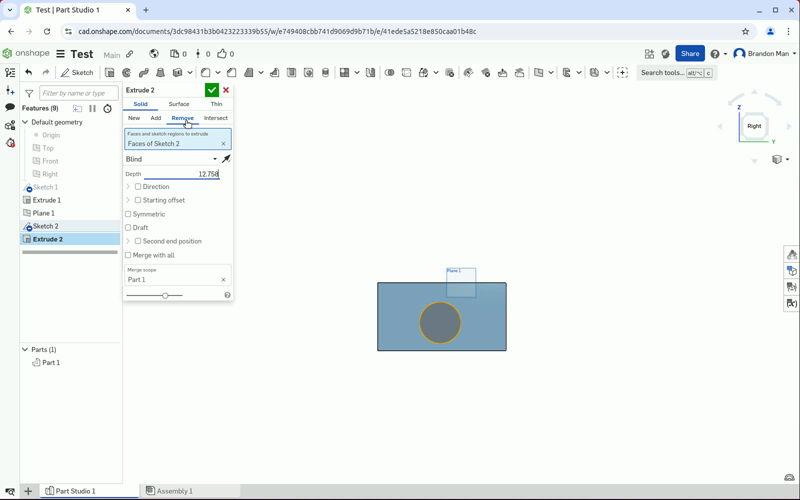
key(tab, 6)
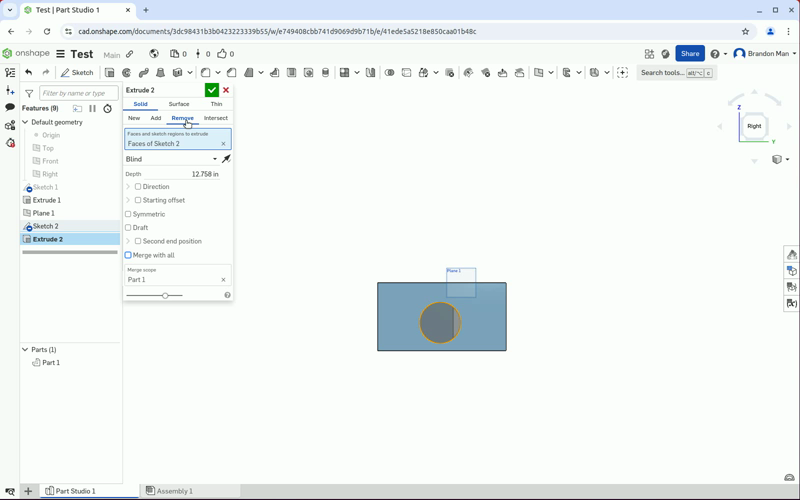
key(space)
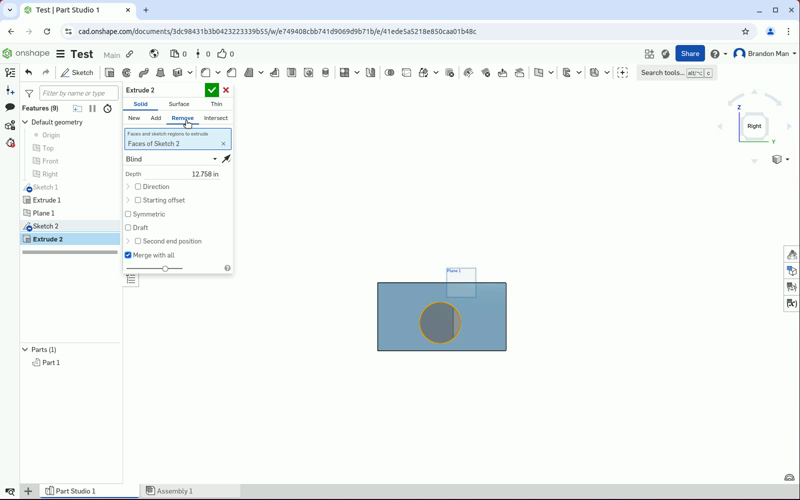
key(enter)
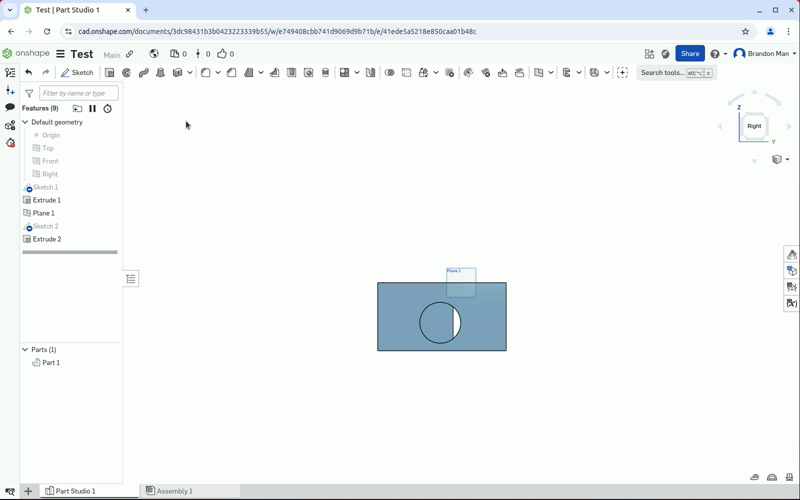
key(shift+h)
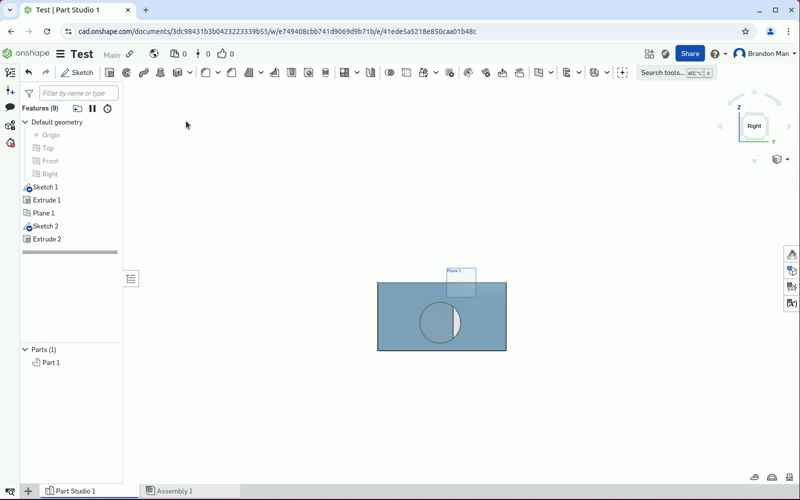
key(shift+h)
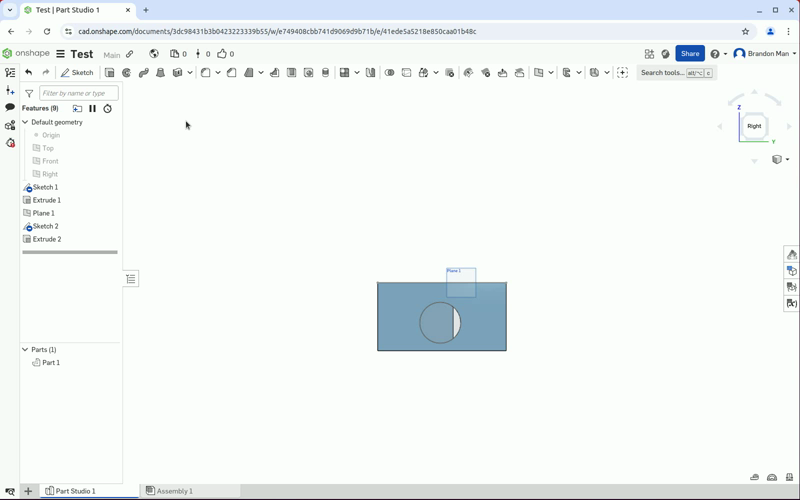
key(shift+7)
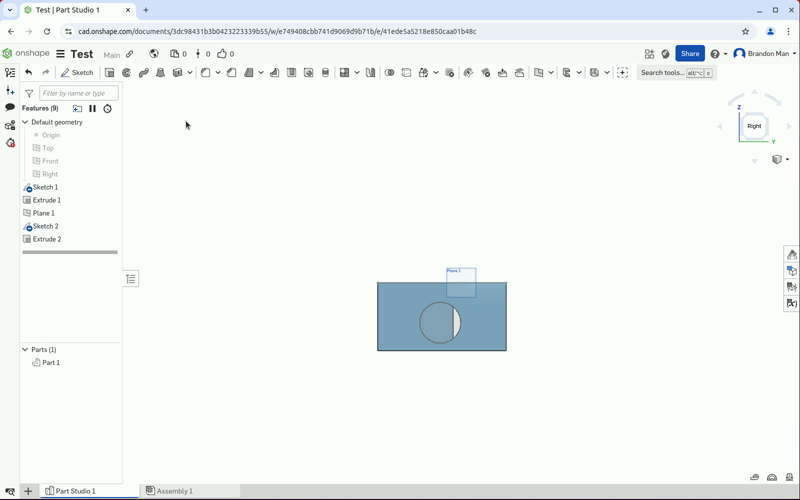
key(right, 2)
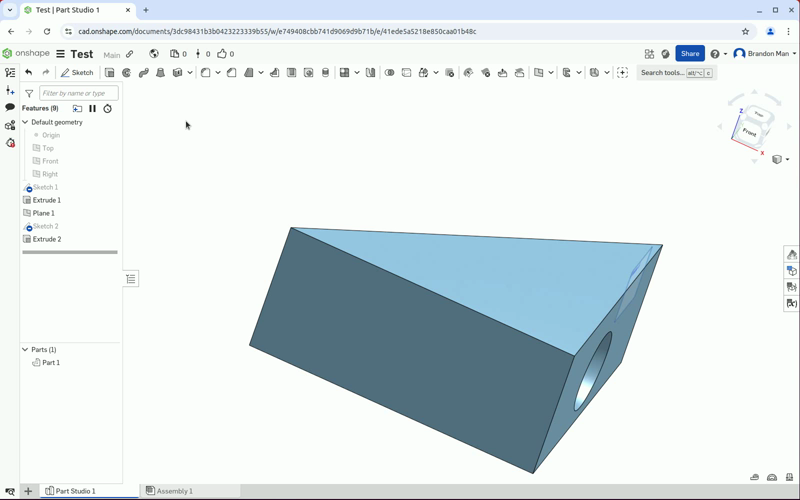
key(down, 2)
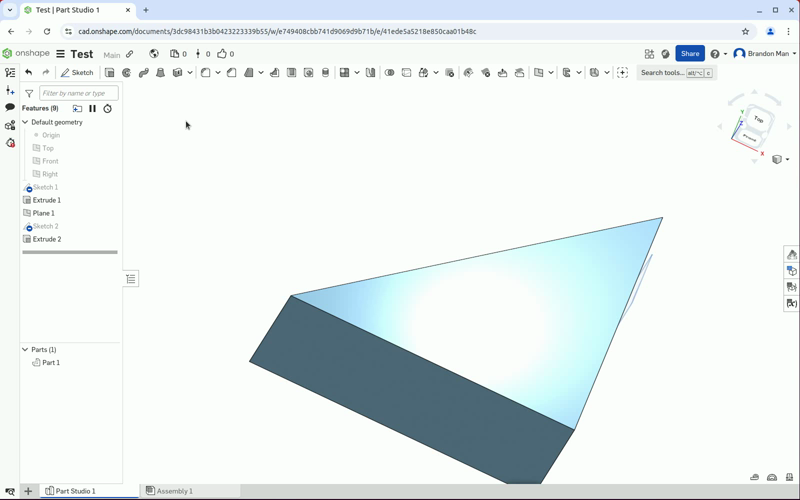
key(up, 2)
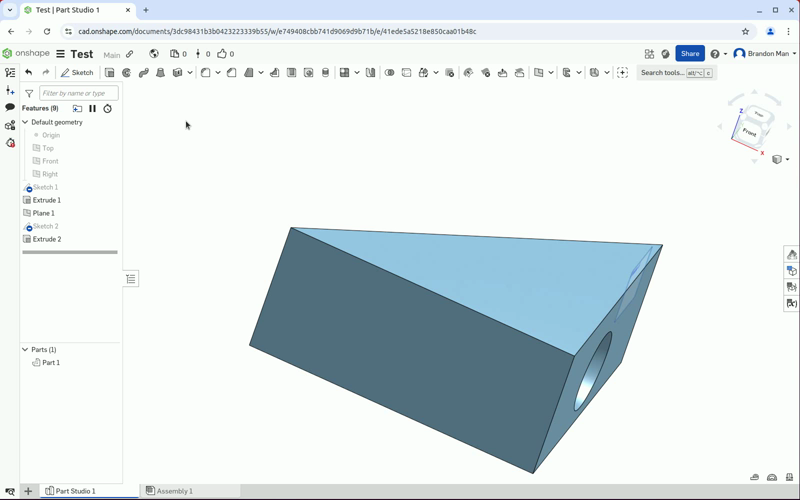
key(left, 2)
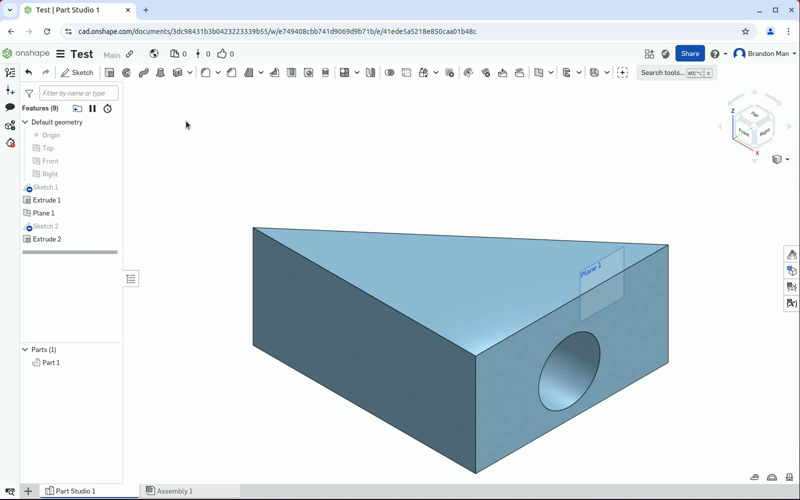
mouse_move(73, 189)
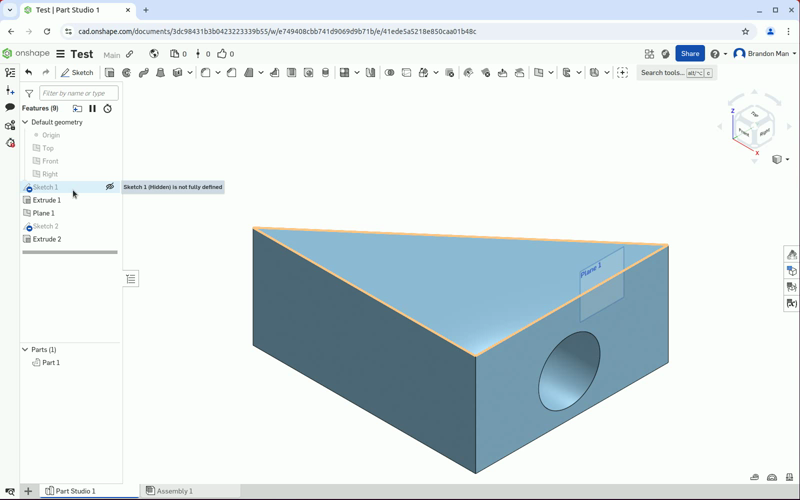
click(73, 189)